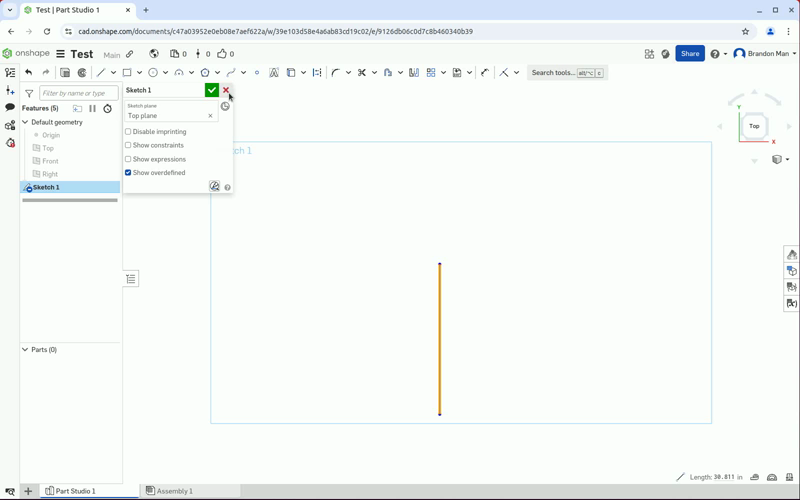
key(shift+h)
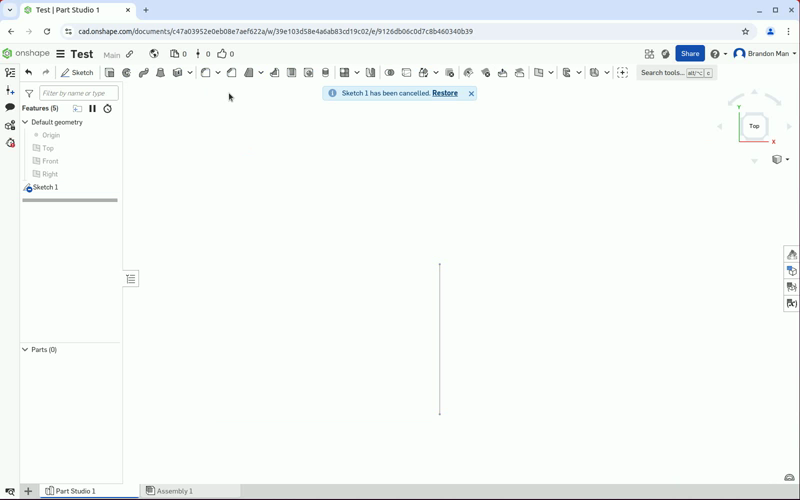
key(shift+s)
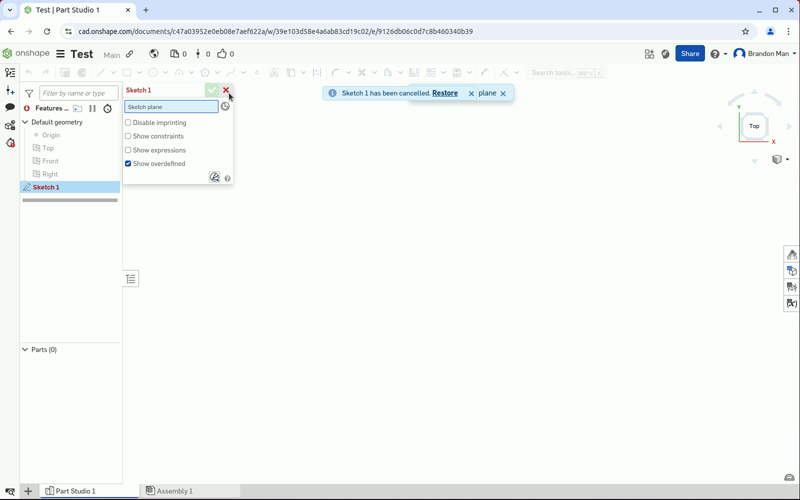
mouse_move(73, 150)
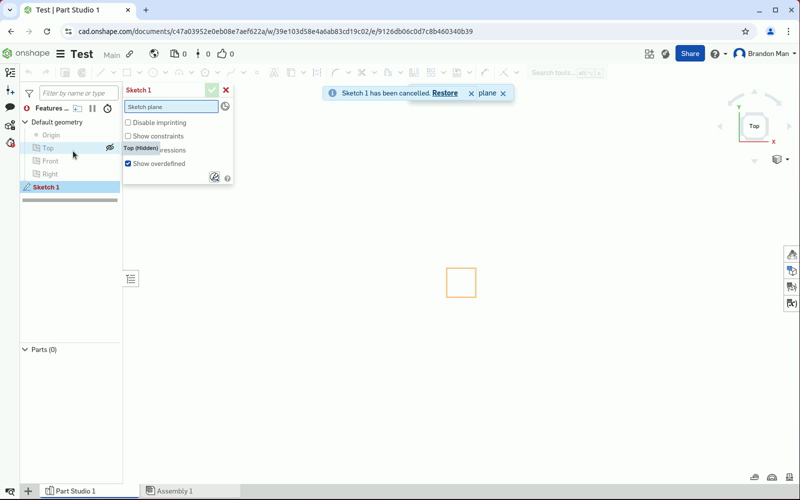
click(73, 150)
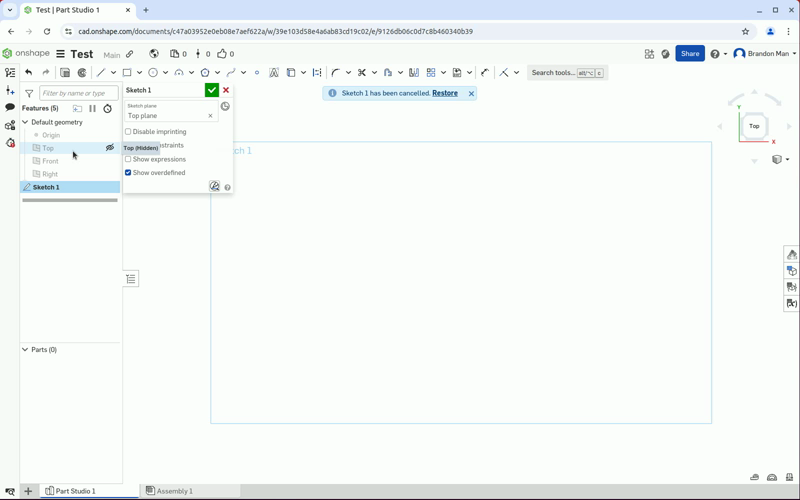
mouse_move(73, 352)
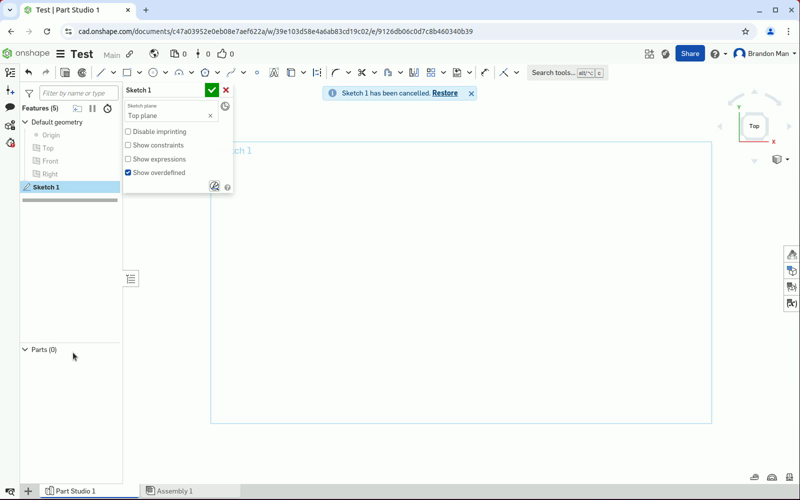
key(y)
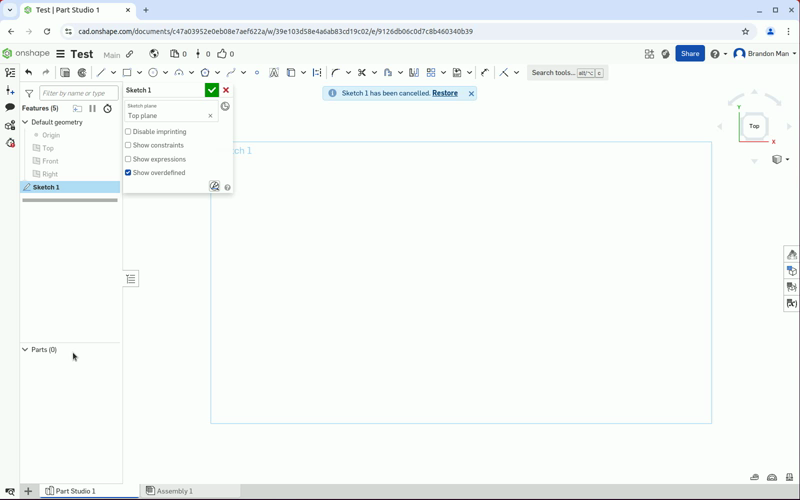
key(c)
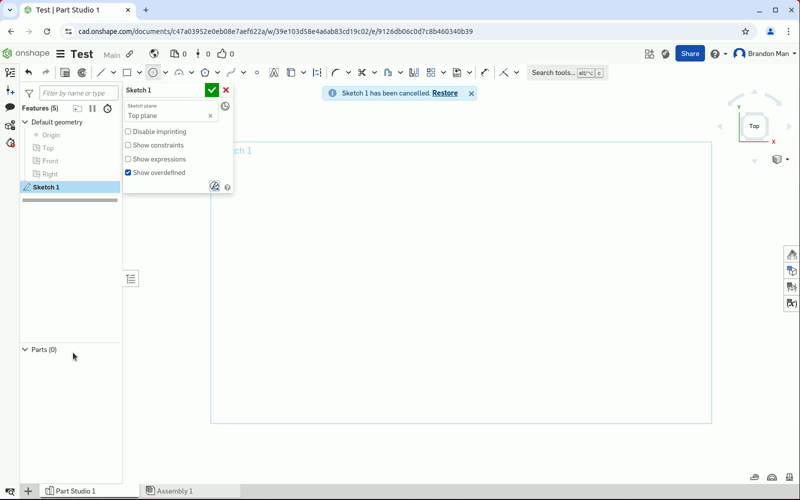
key_down(shift)
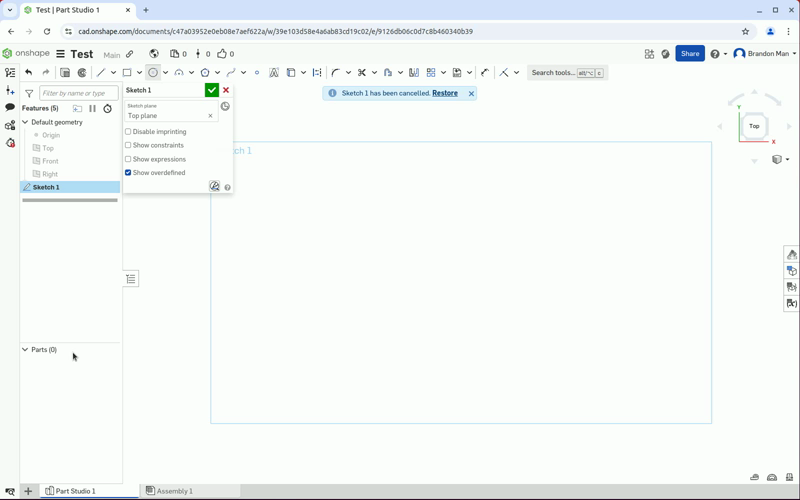
mouse_move(461, 282)
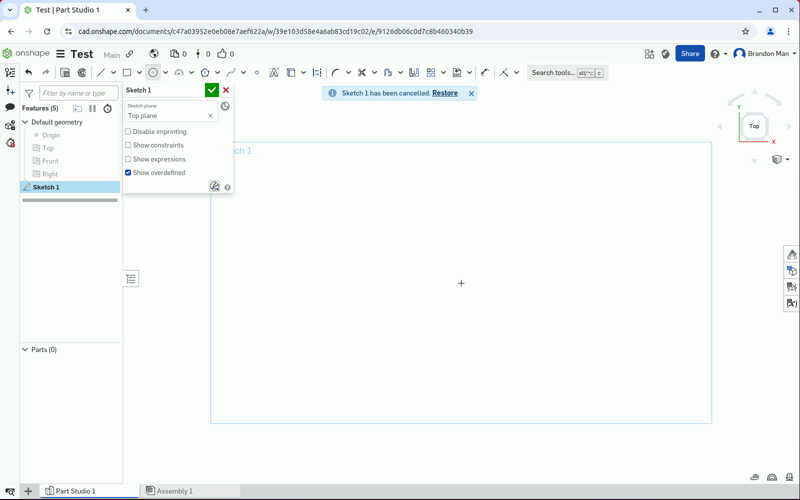
click(461, 282)
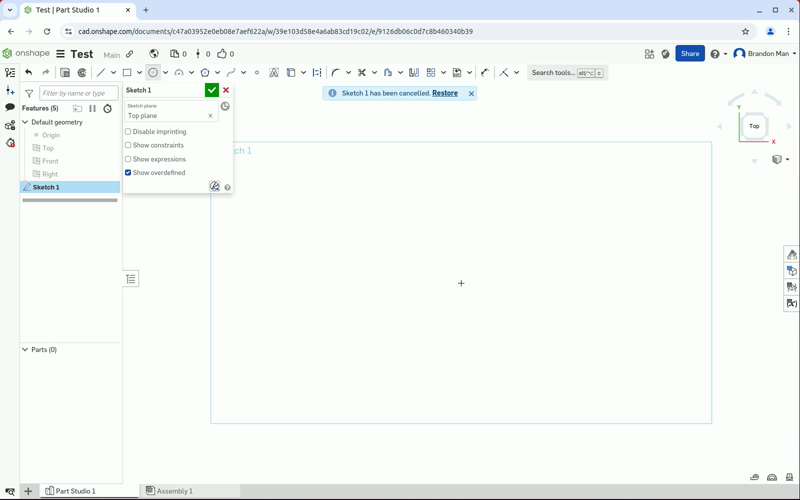
key_up(shift)
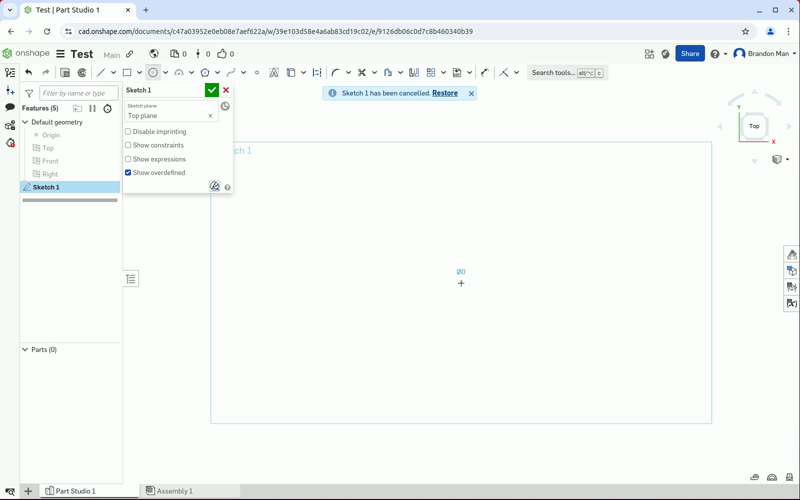
mouse_move(574, 282)
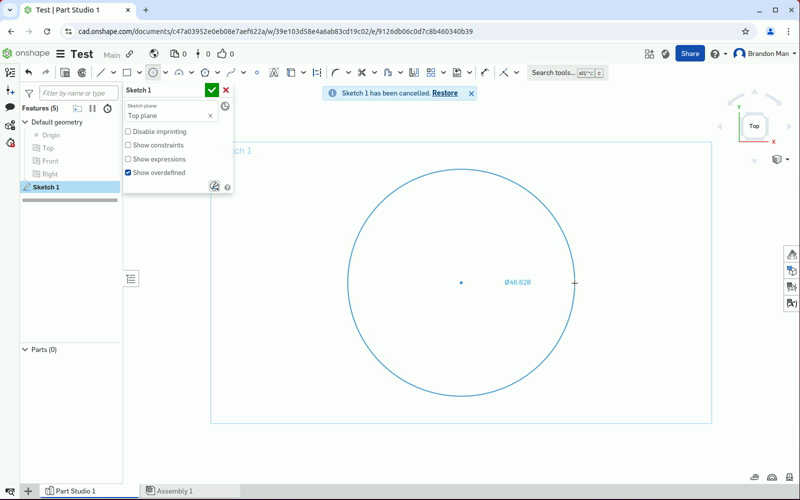
click(574, 282)
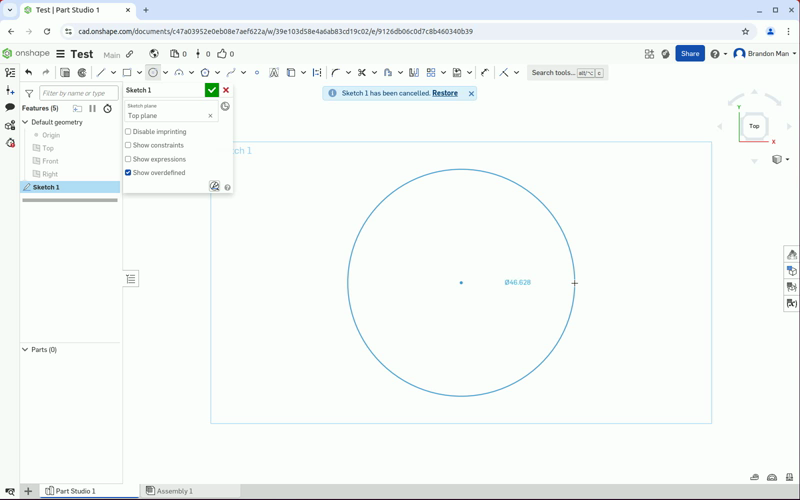
key(esc)
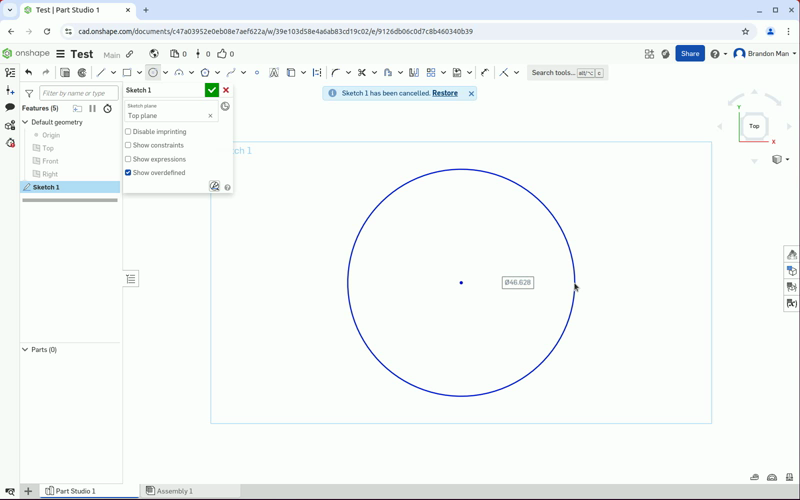
mouse_move(534, 250)
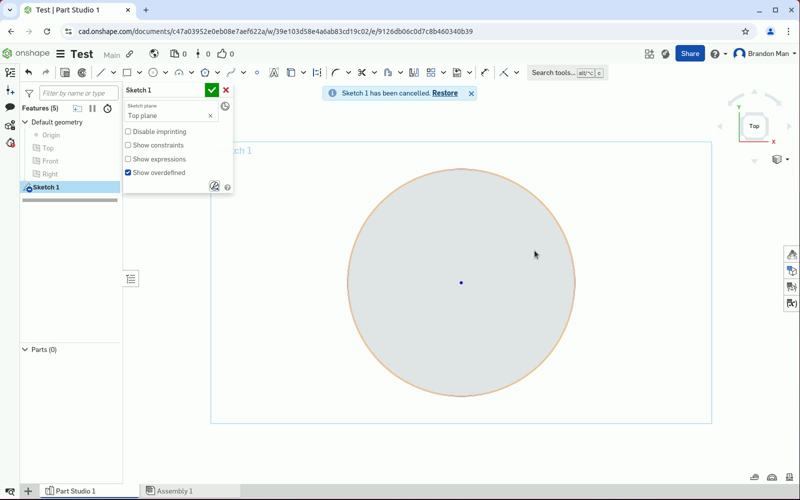
click(534, 250)
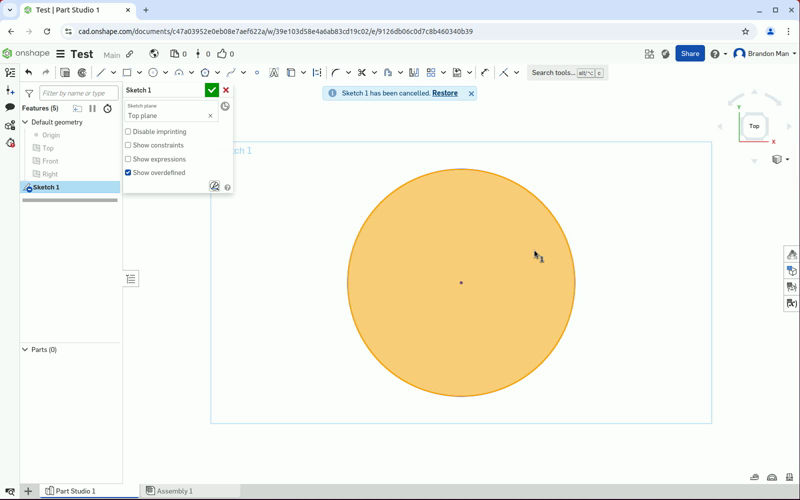
mouse_move(73, 352)
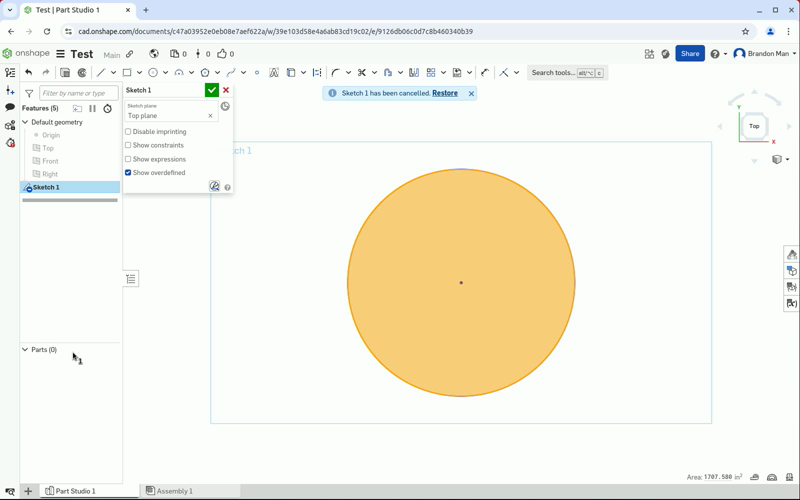
key(shift+y)
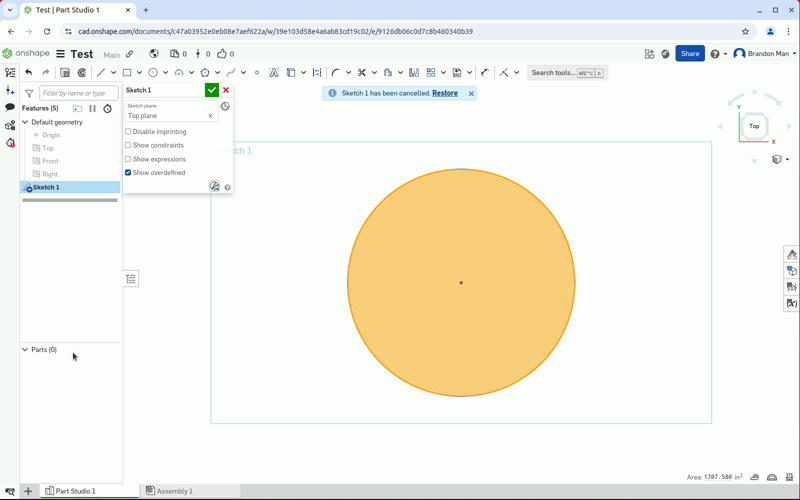
key(shift+e)
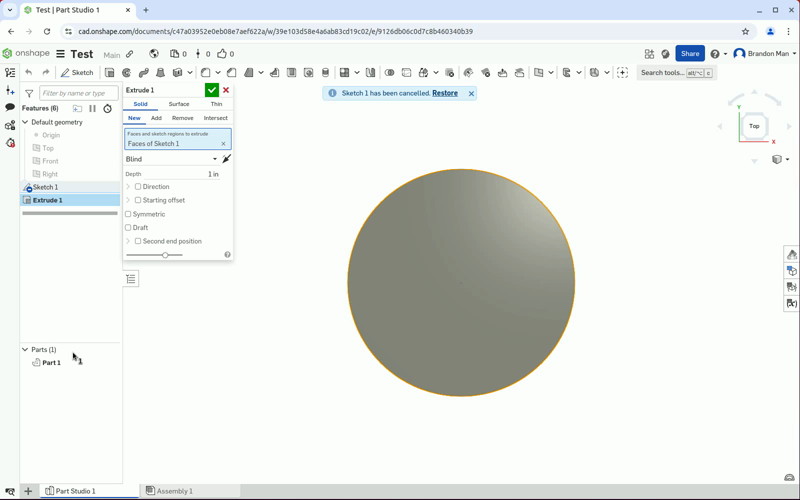
mouse_move(143, 106)
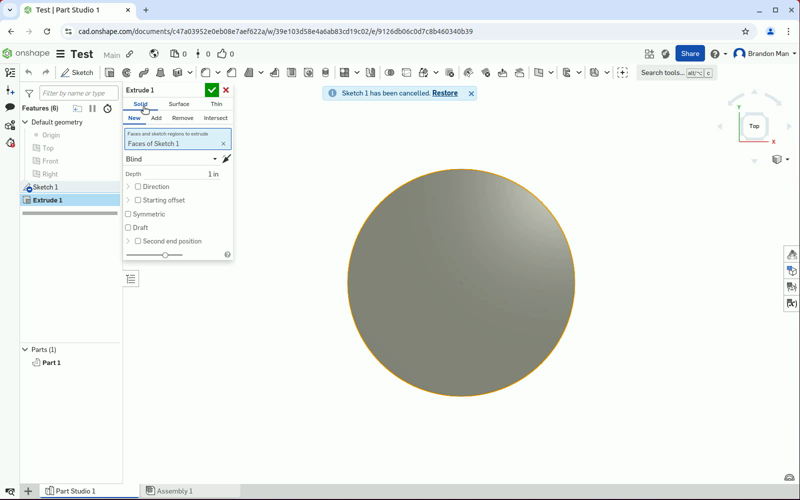
click(143, 106)
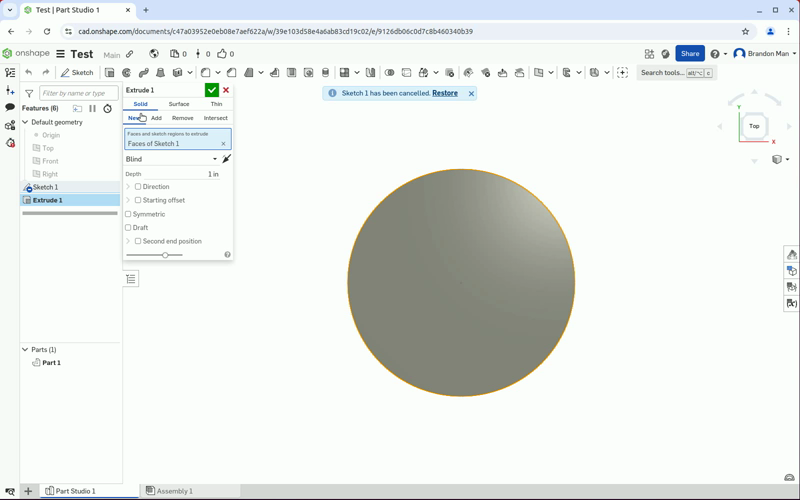
mouse_move(137, 120)
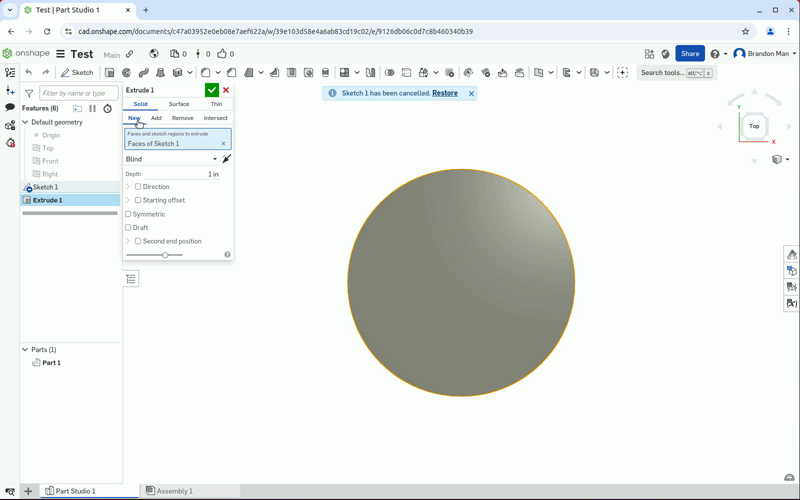
click(137, 120)
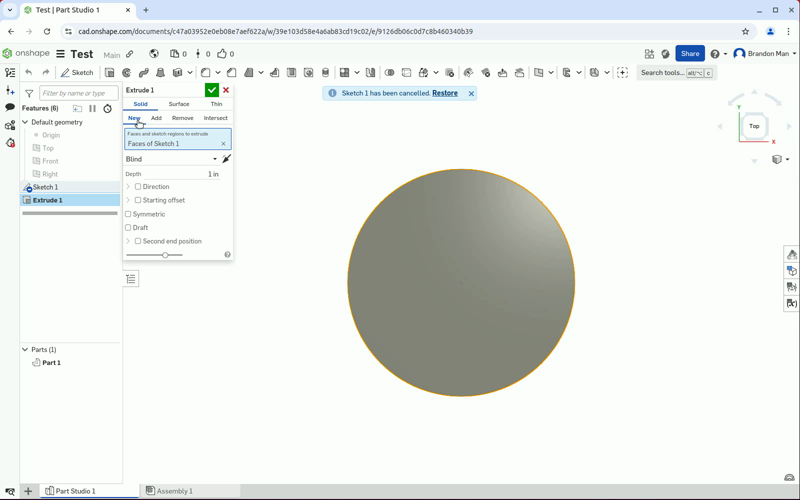
key(tab, 4)
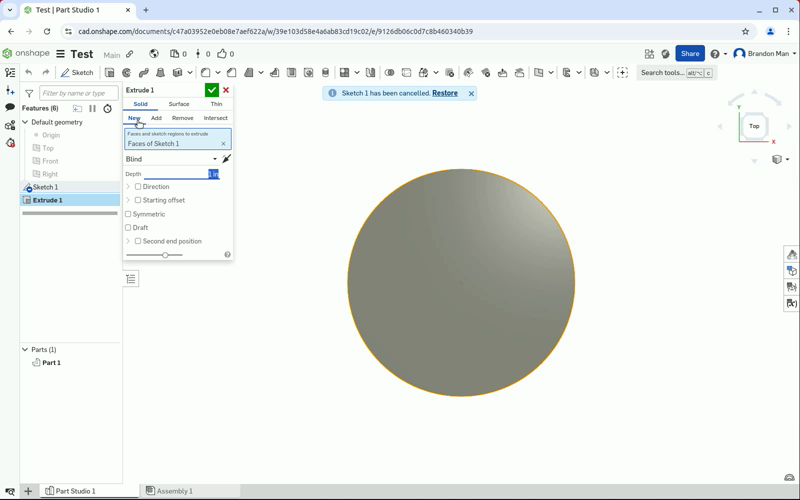
text(5.296)
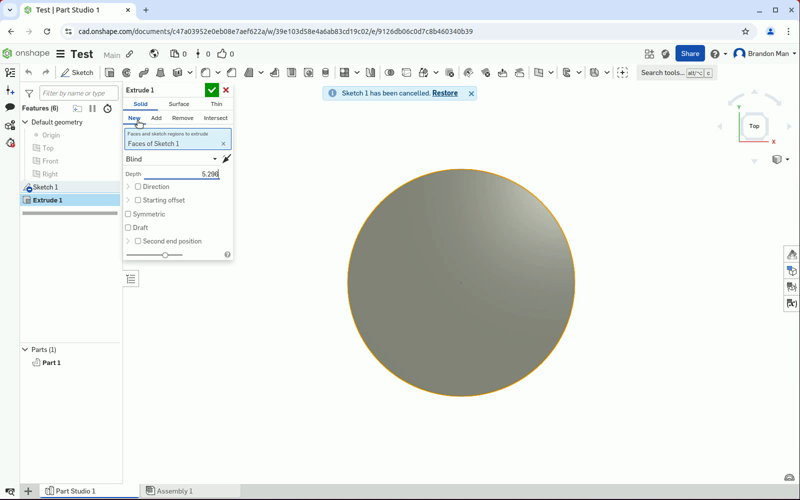
key(tab, 3)
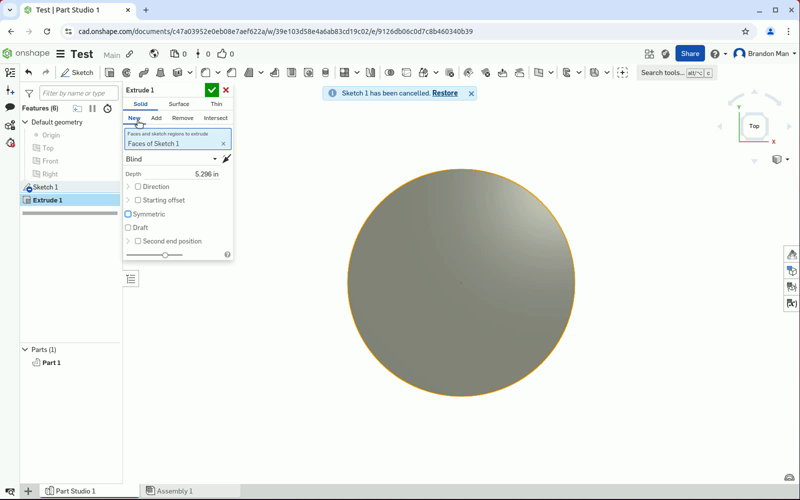
key(space)
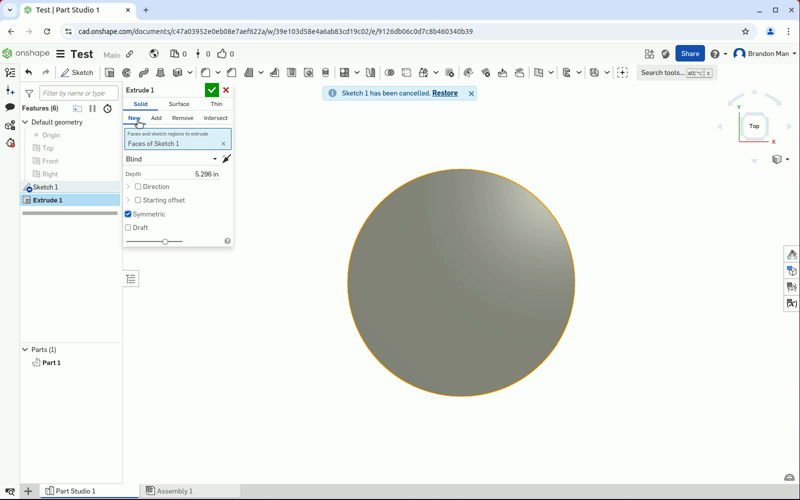
key(enter)
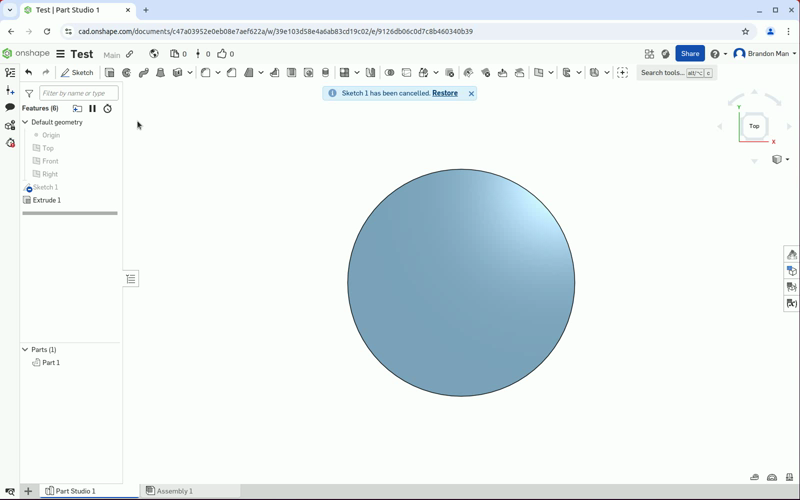
key(shift+h)
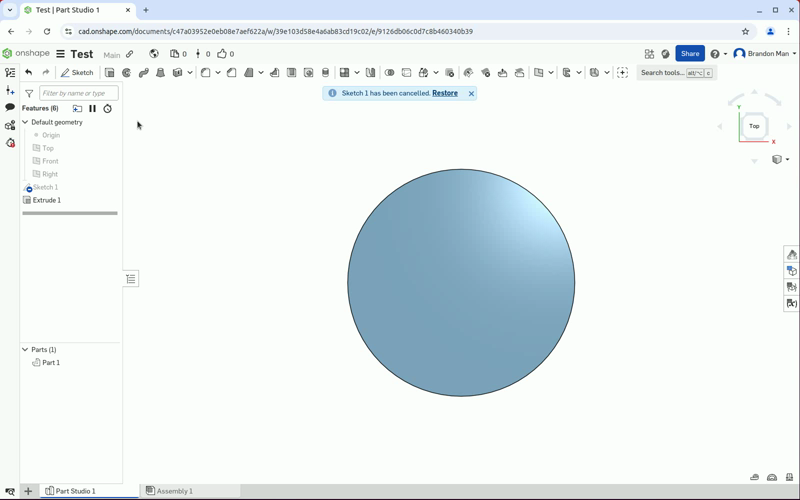
key(shift+h)
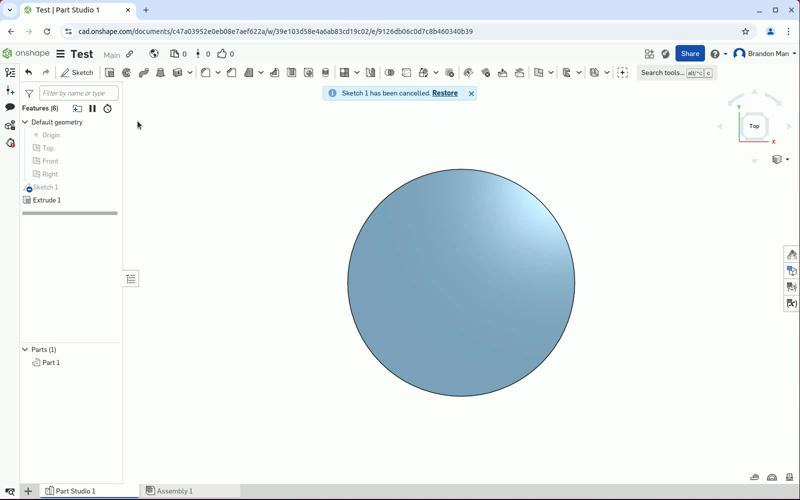
mouse_move(73, 189)
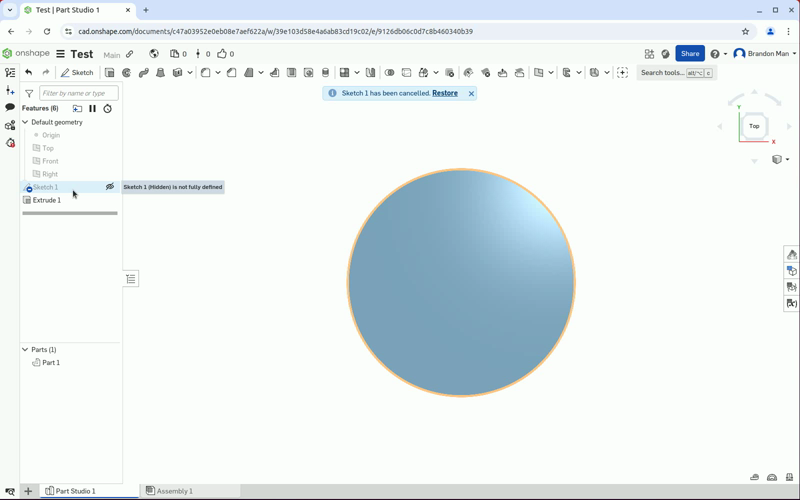
click(73, 189)
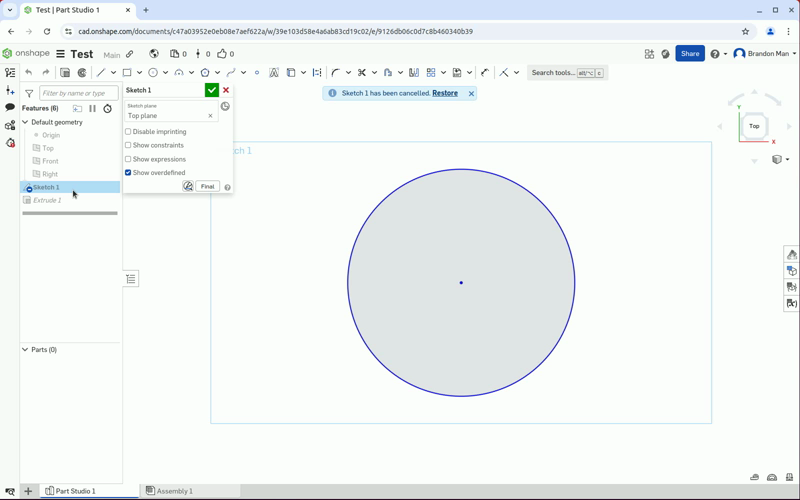
mouse_move(229, 92)
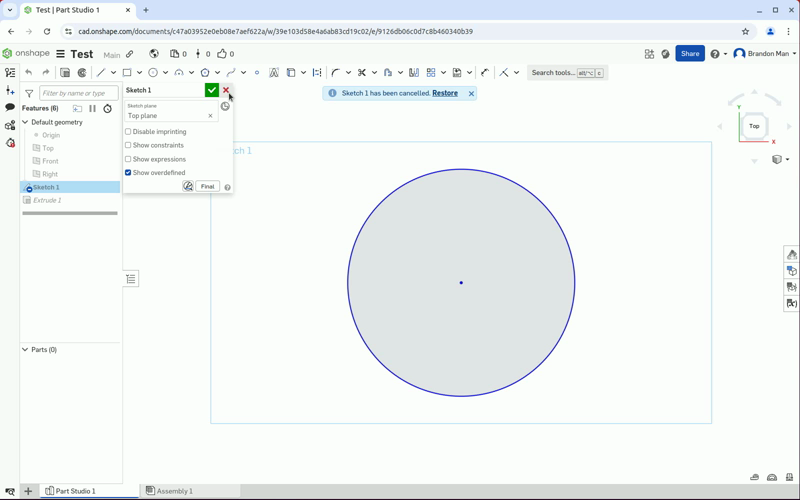
click(229, 92)
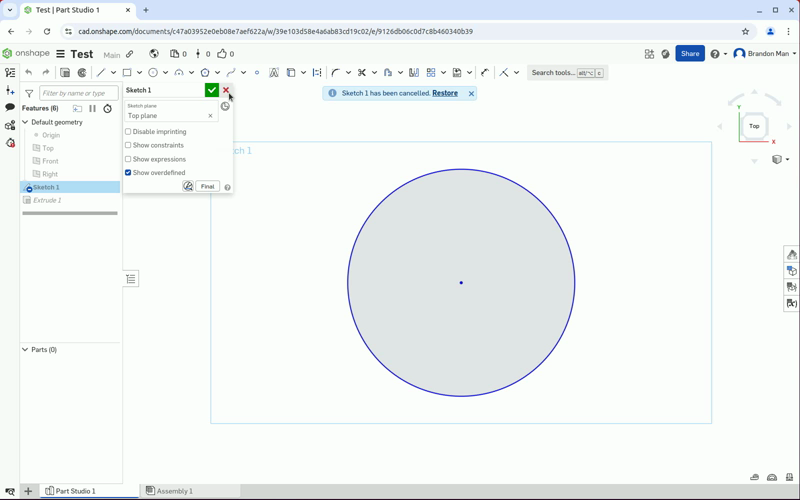
key(shift+s)
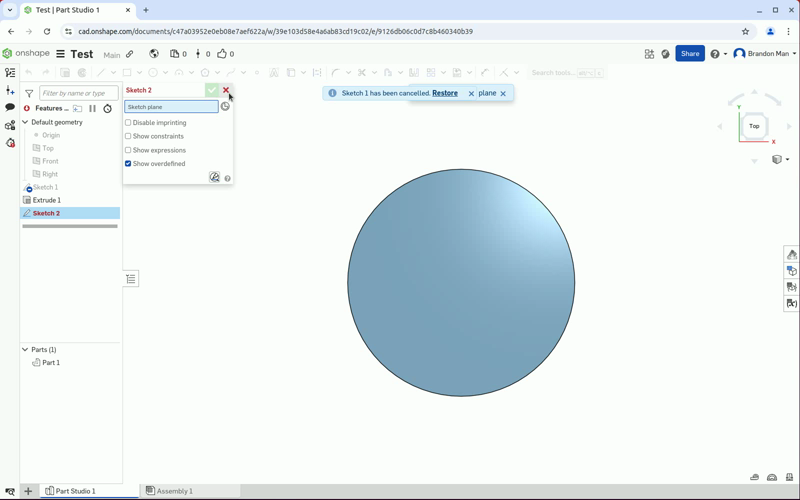
mouse_move(73, 150)
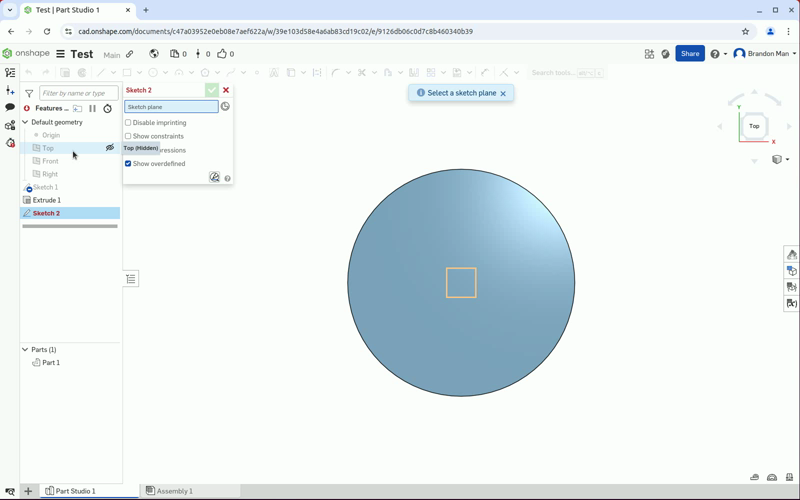
click(73, 150)
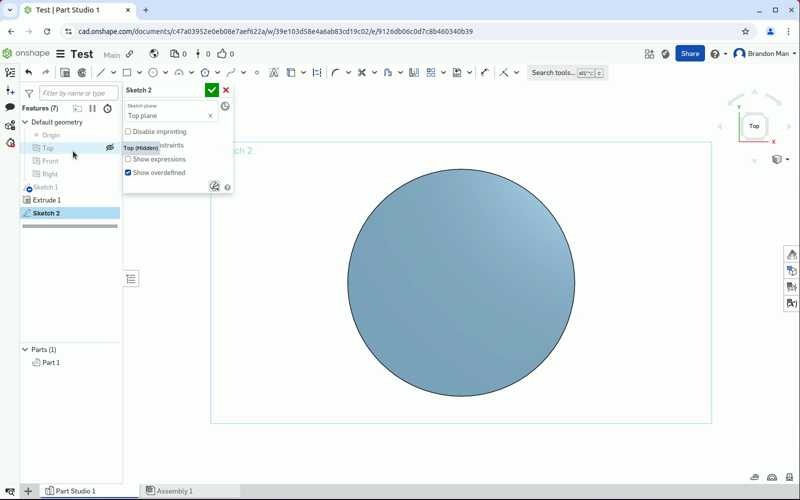
mouse_move(73, 352)
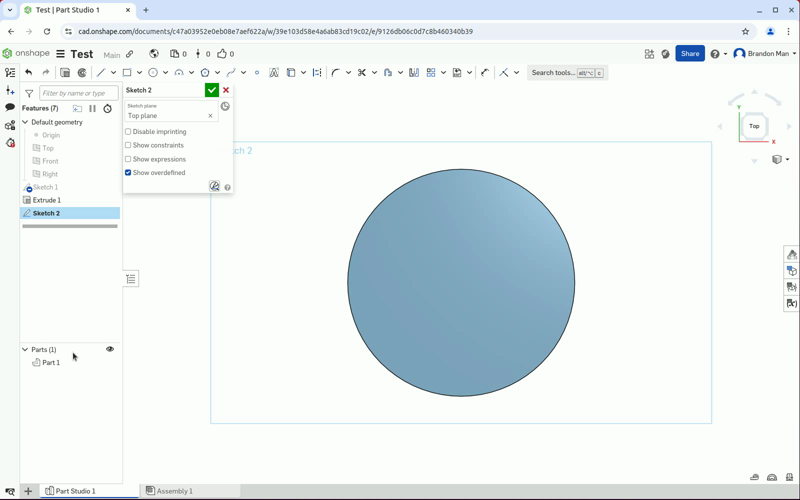
key(y)
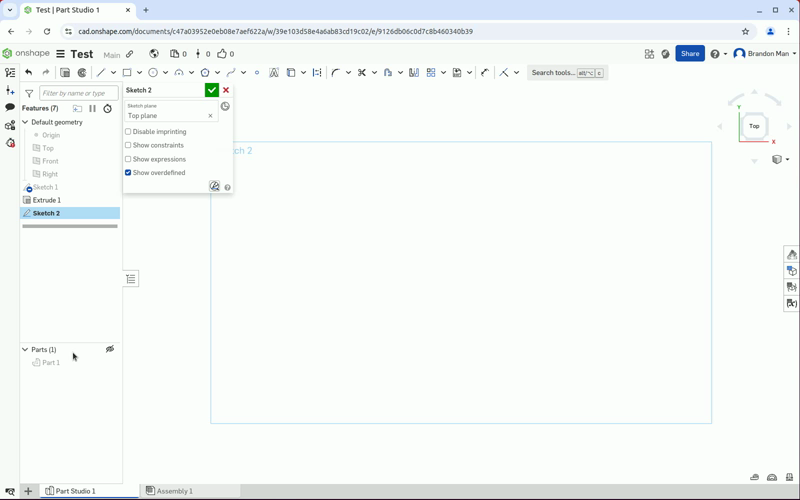
key(l)
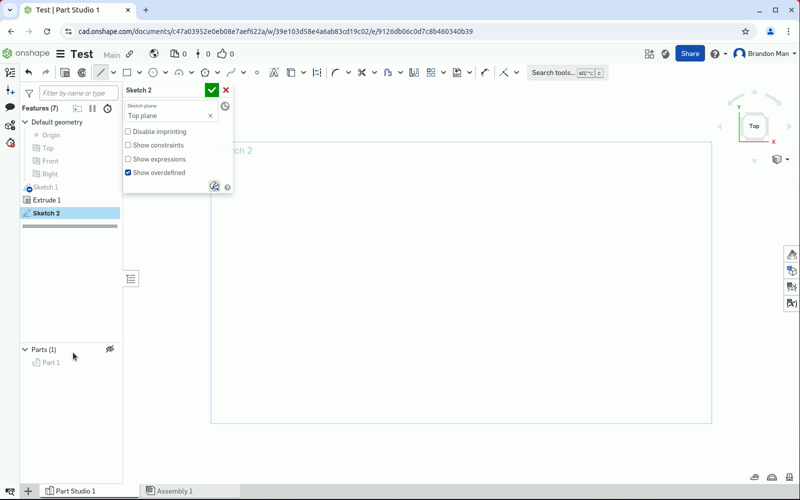
key_down(shift)
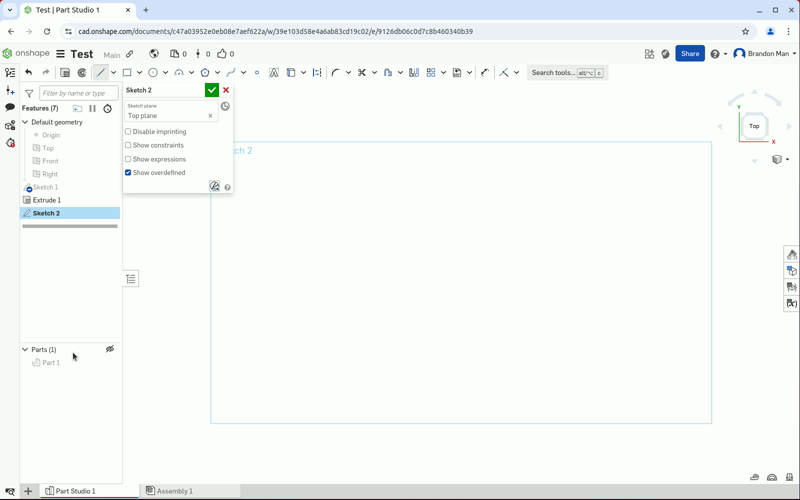
mouse_move(444, 395)
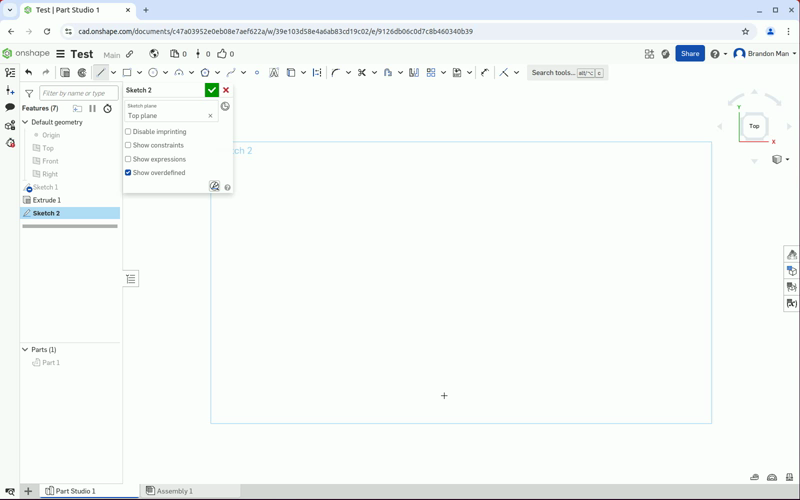
click(444, 395)
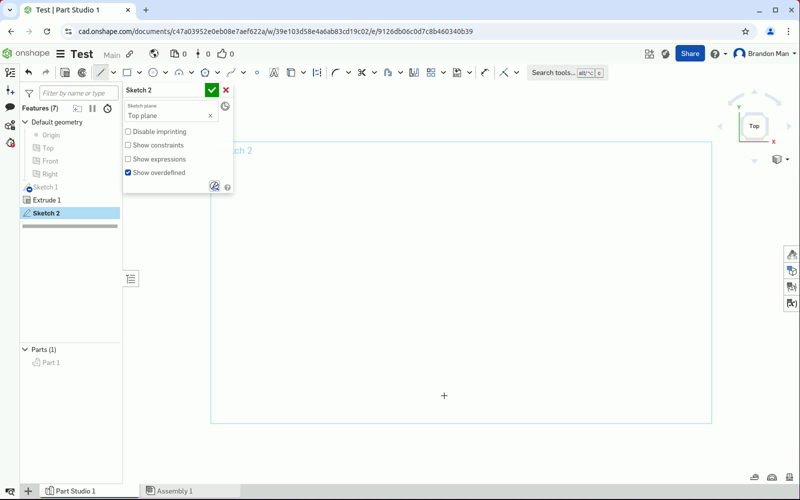
key_up(shift)
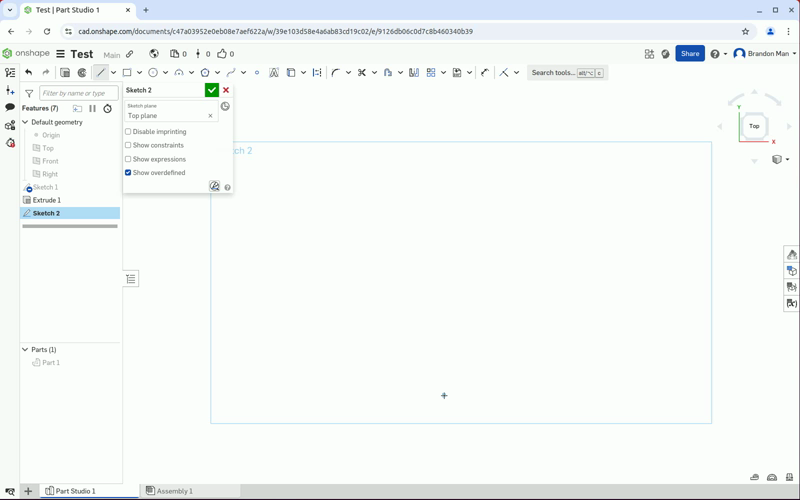
key_down(shift)
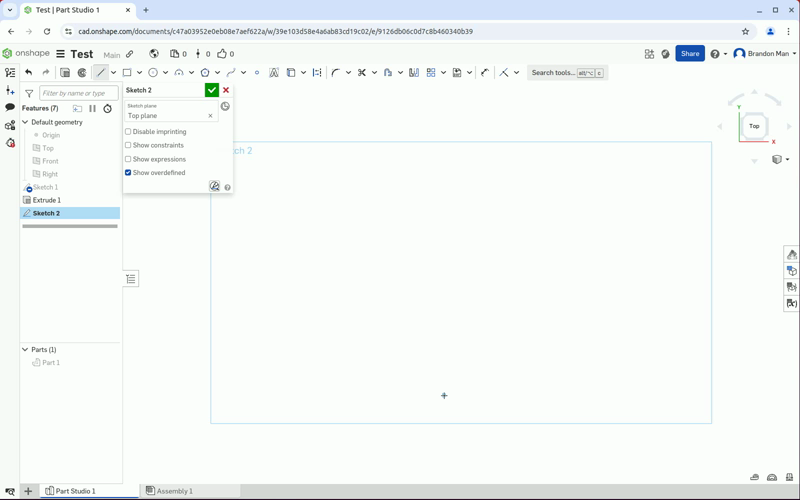
mouse_move(474, 395)
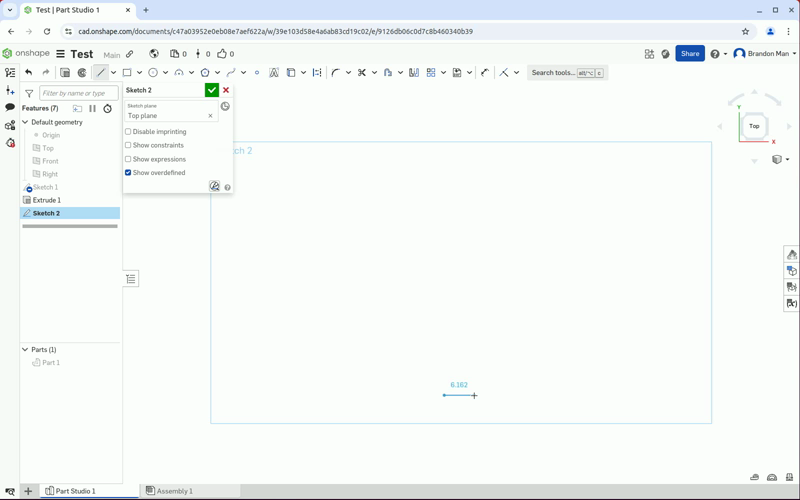
mouse_move(477, 395)
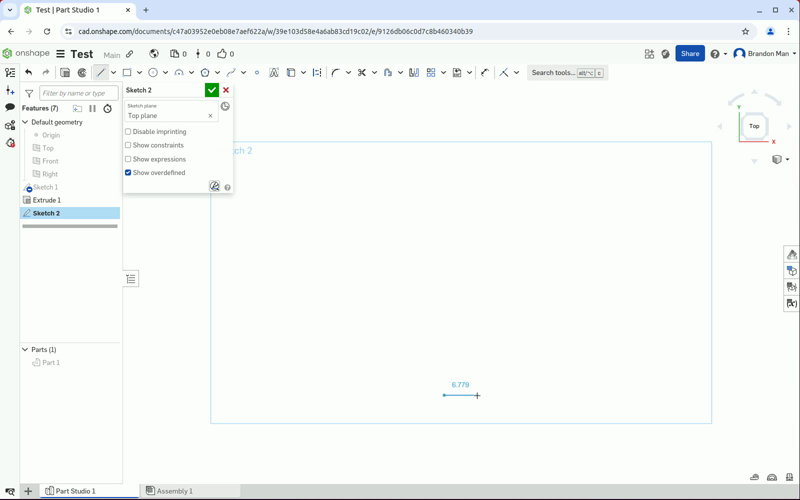
click(477, 395)
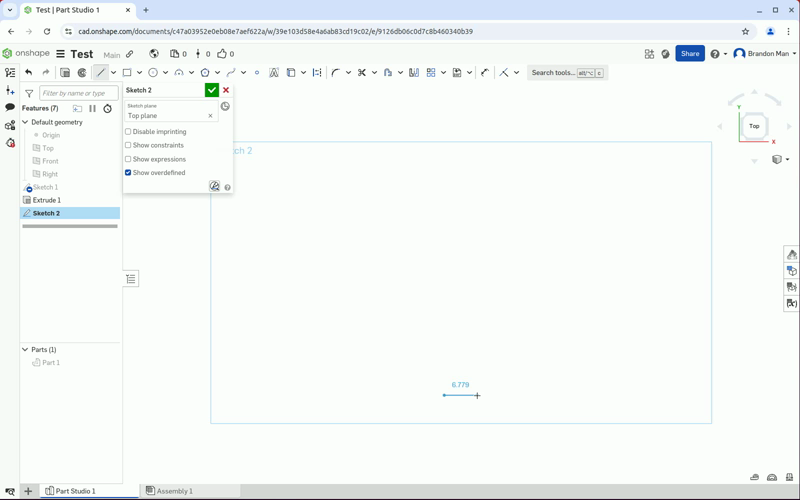
key_up(shift)
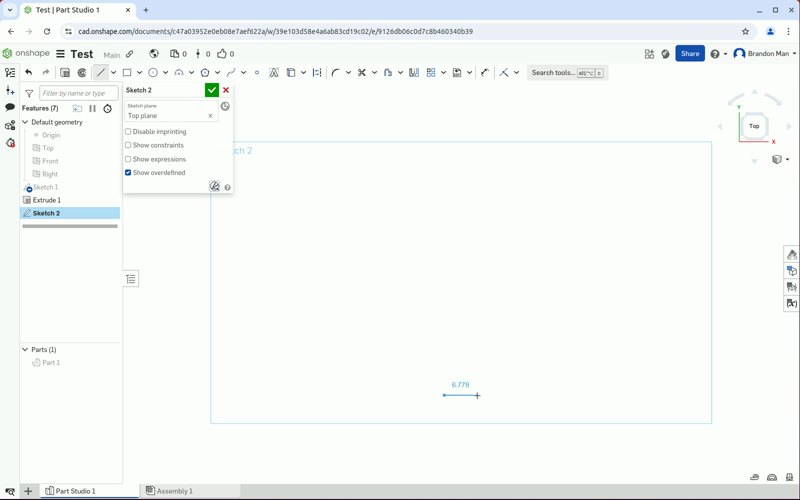
key_down(shift)
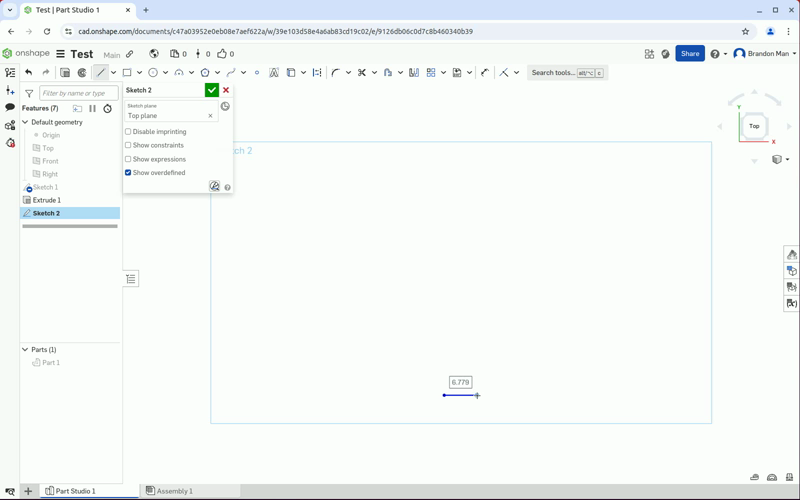
mouse_move(477, 259)
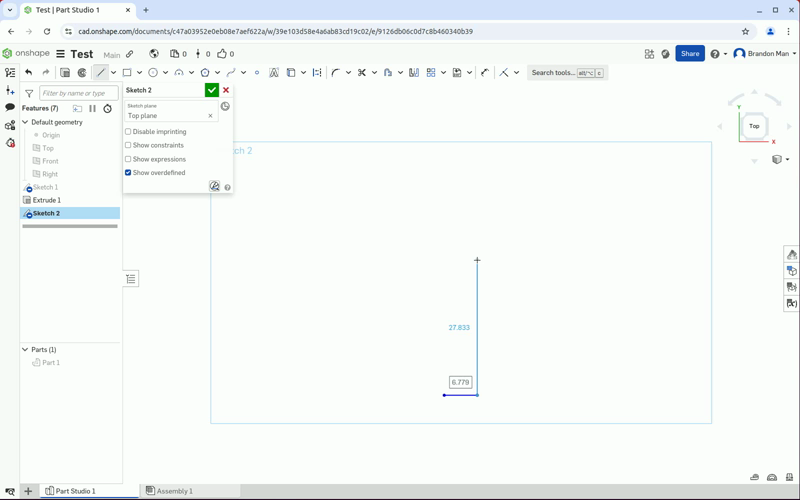
click(477, 259)
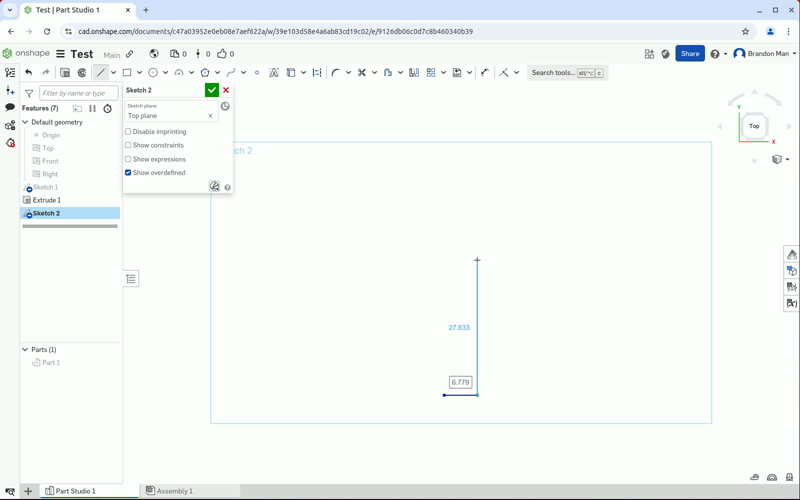
key_up(shift)
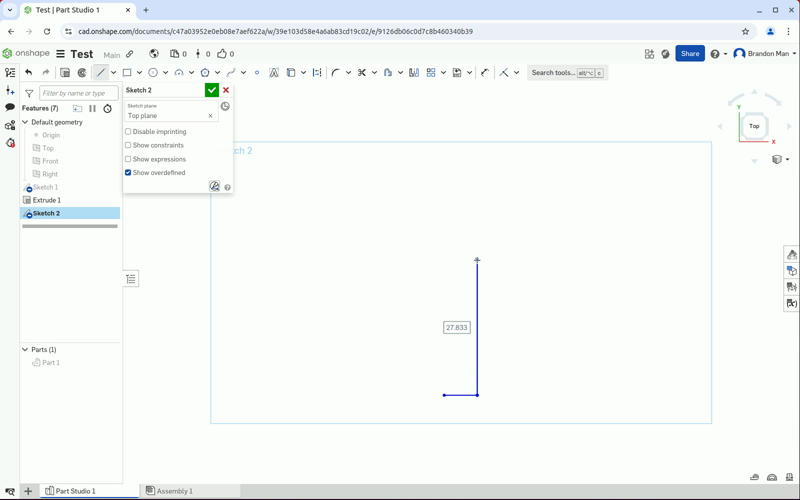
key_down(shift)
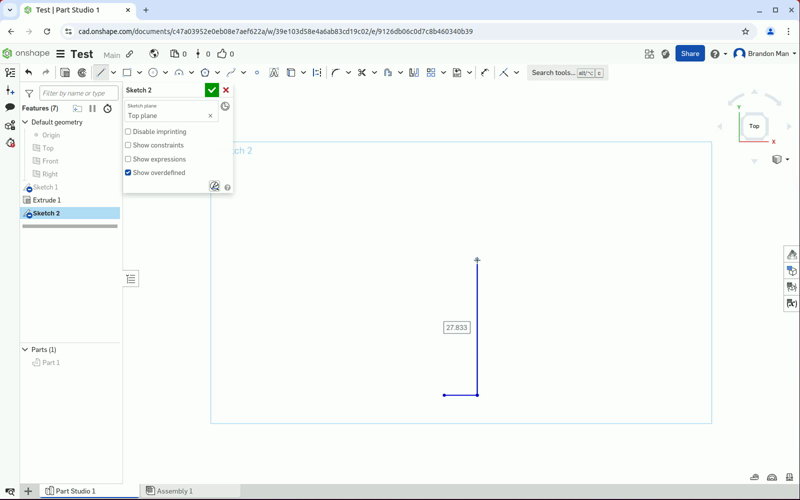
mouse_move(507, 259)
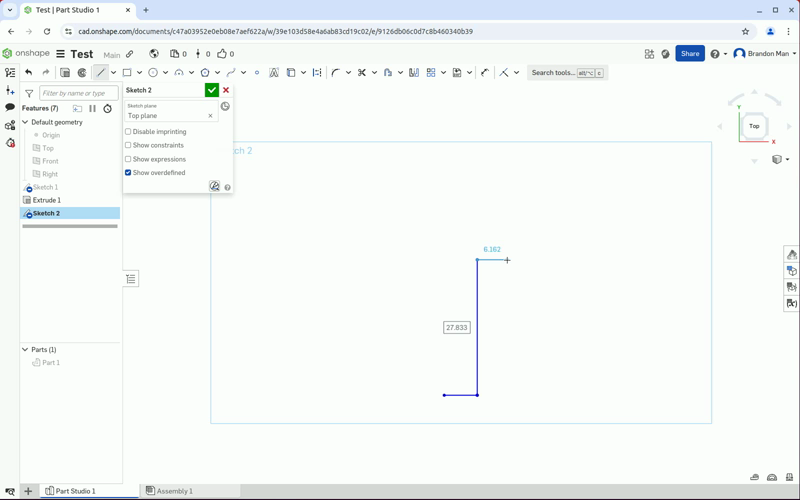
mouse_move(444, 259)
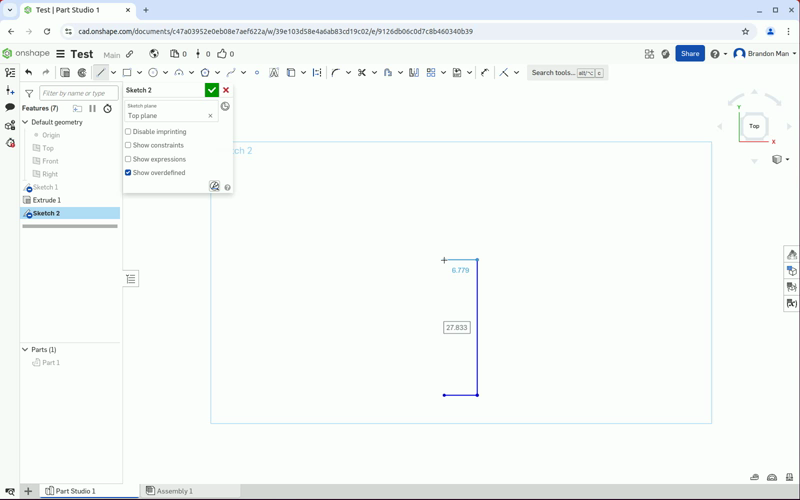
click(444, 259)
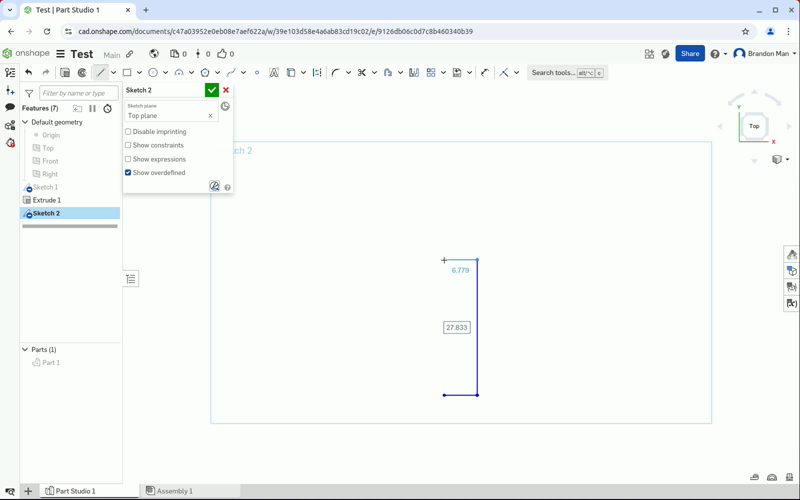
key_up(shift)
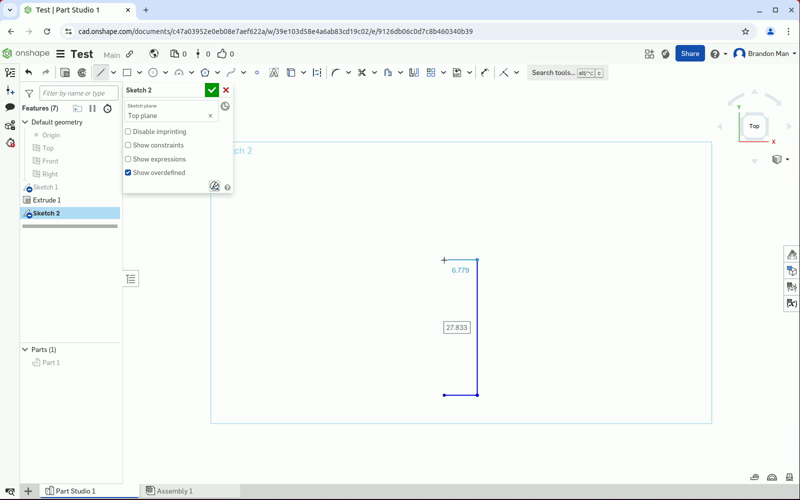
key_down(shift)
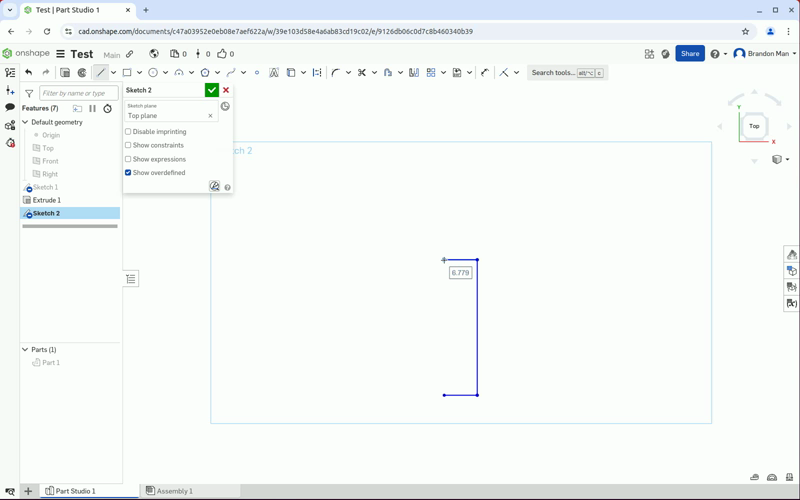
mouse_move(444, 395)
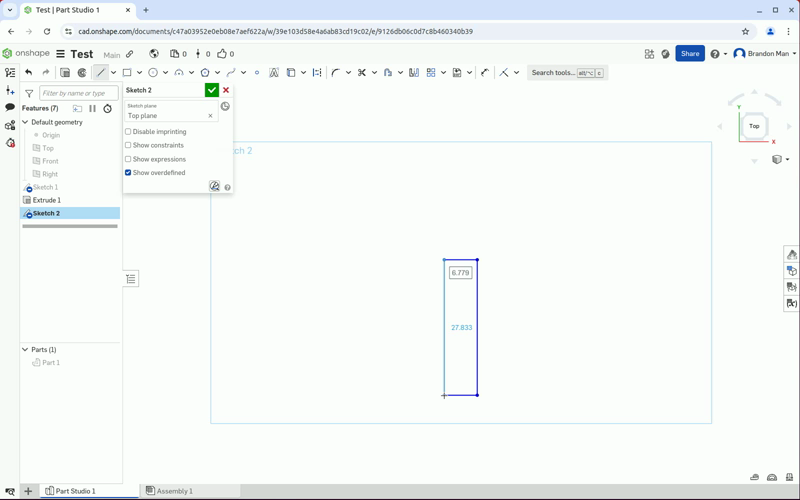
key_up(shift)
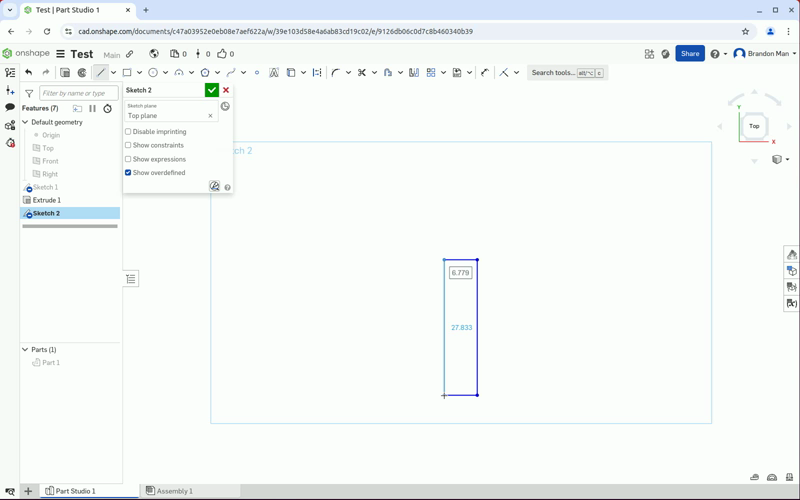
click(444, 395)
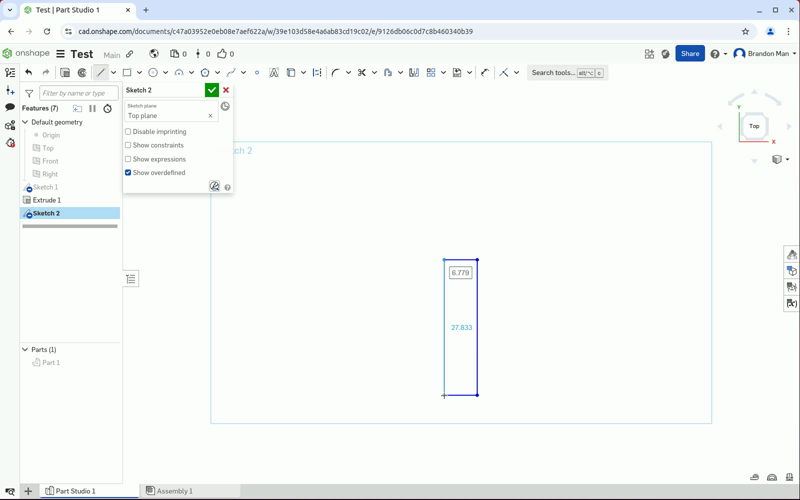
key(esc)
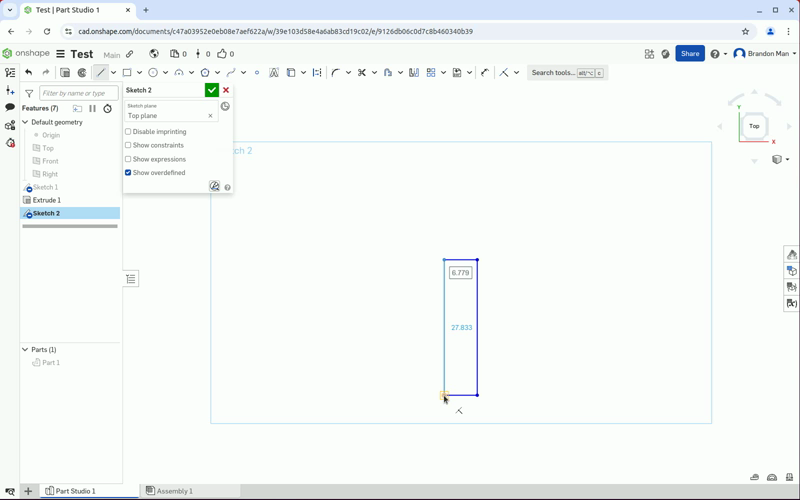
mouse_move(451, 335)
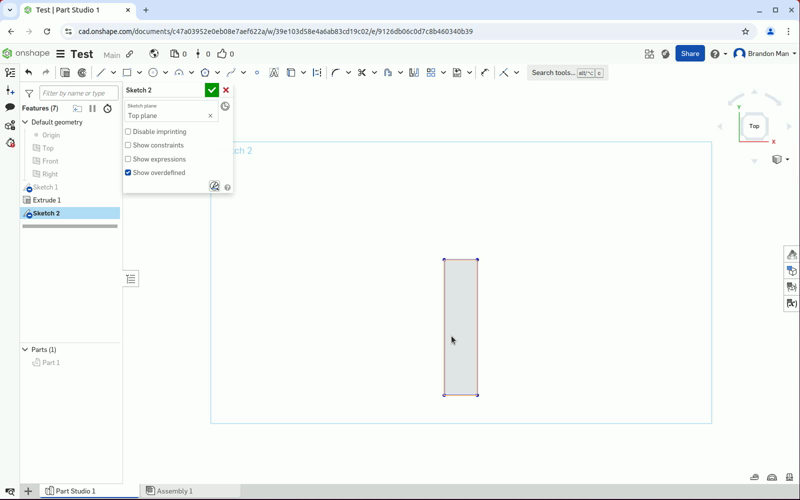
click(451, 335)
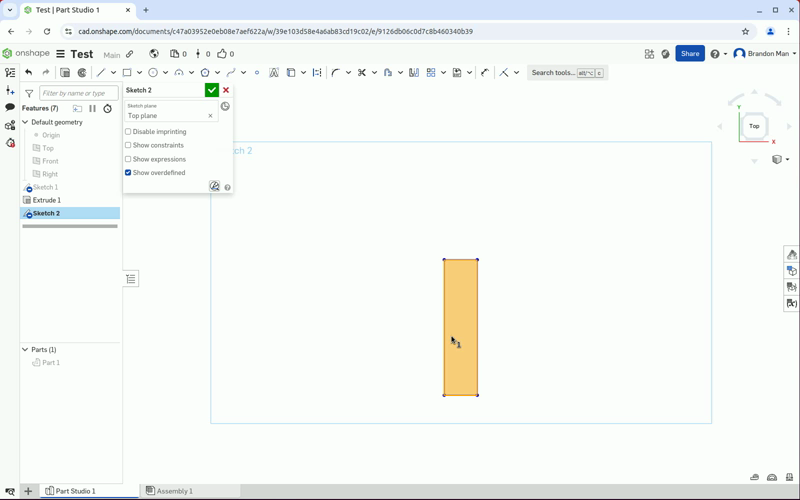
mouse_move(73, 352)
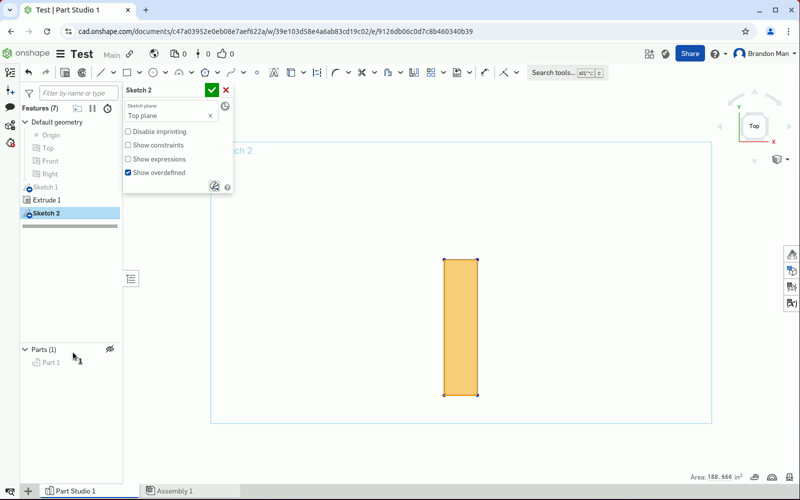
key(shift+y)
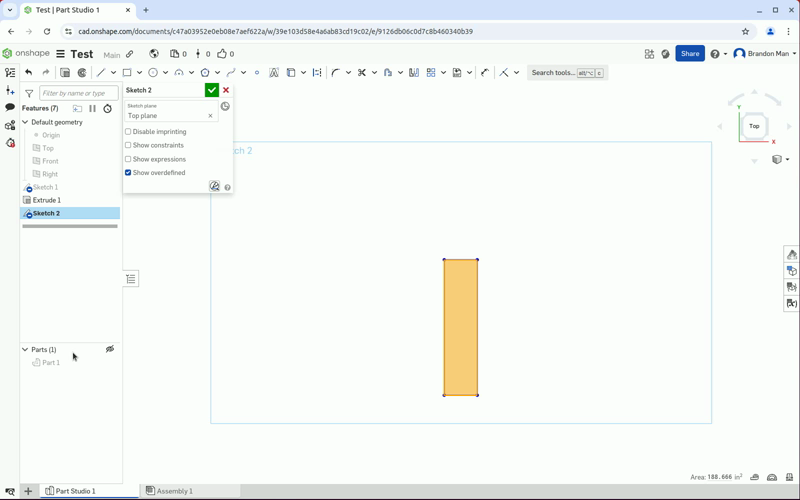
key(shift+e)
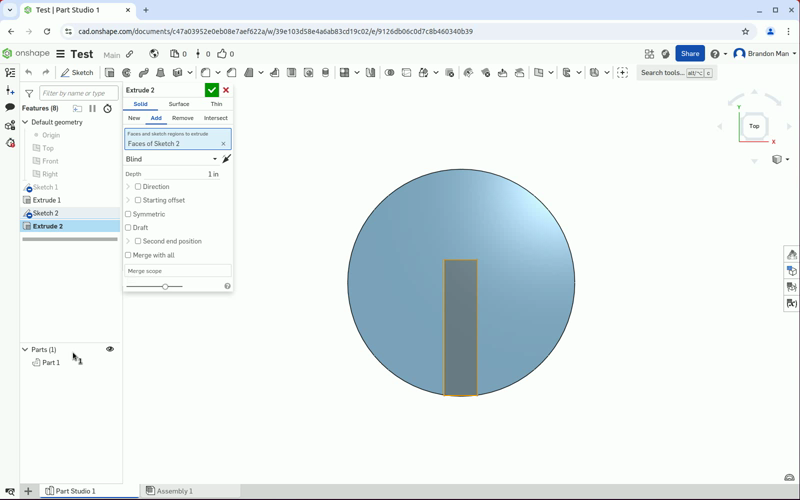
mouse_move(143, 106)
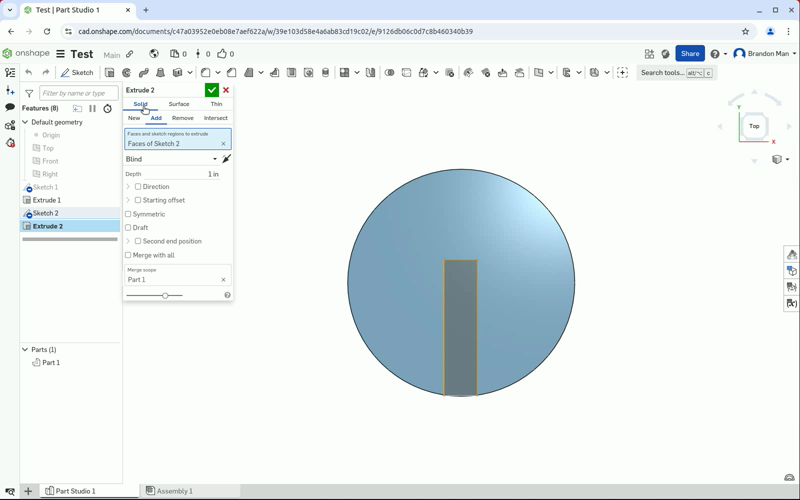
click(143, 106)
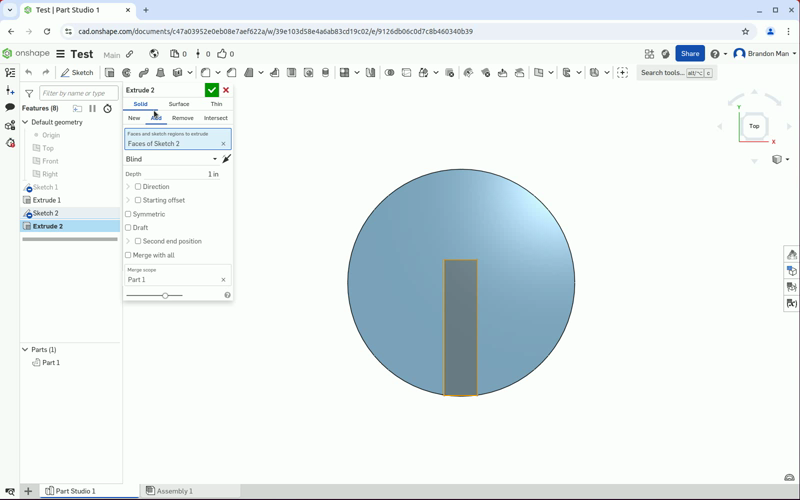
mouse_move(186, 120)
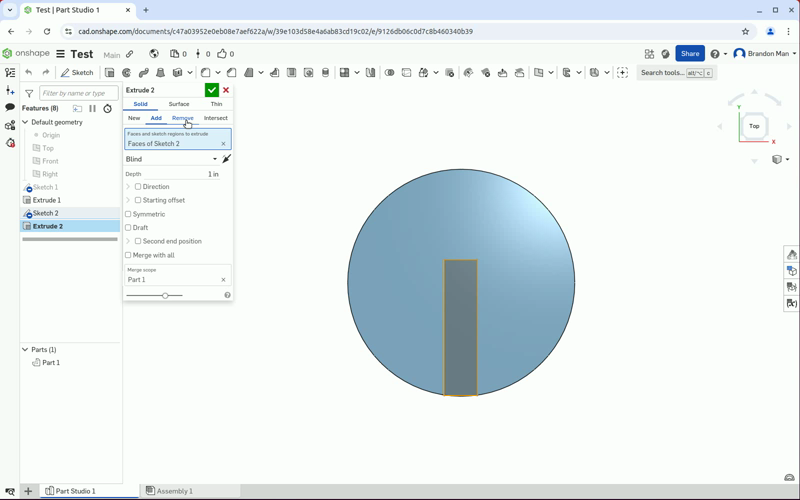
click(186, 120)
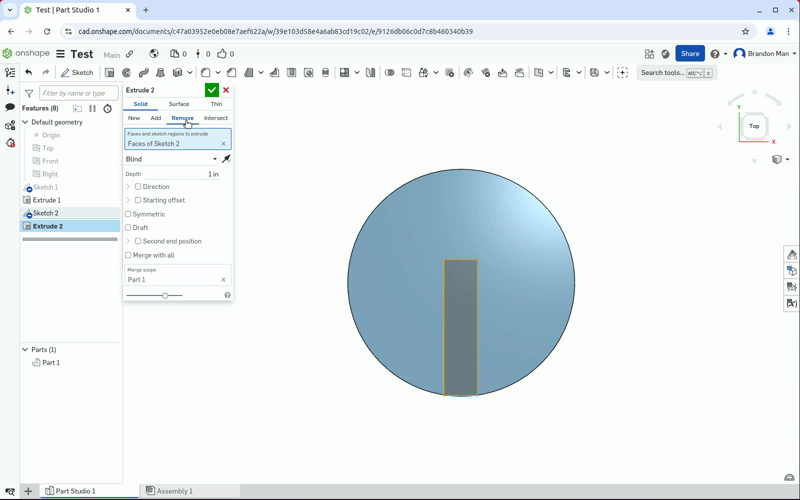
key(tab, 4)
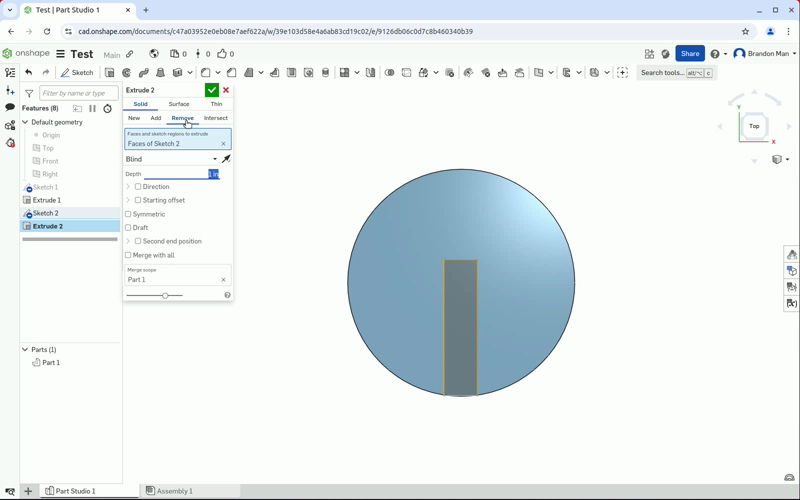
text(5.296)
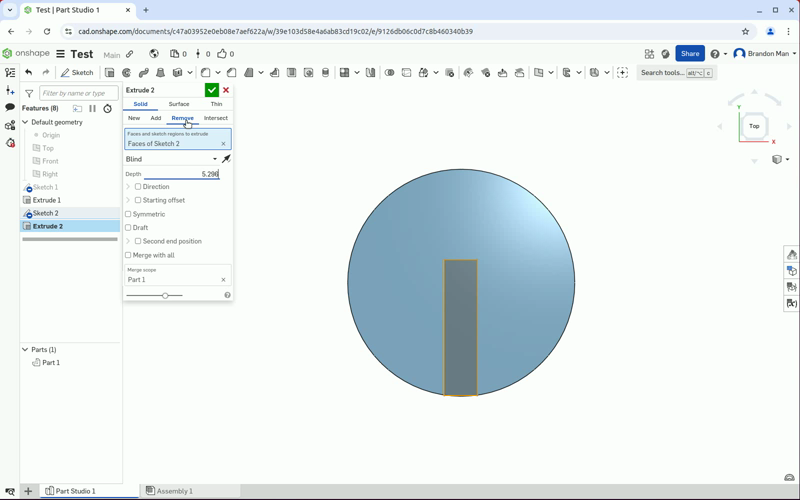
key(tab, 3)
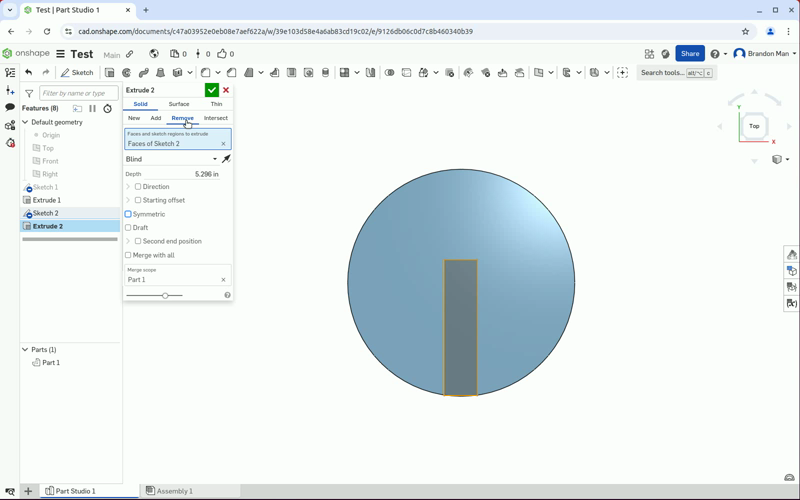
key(space)
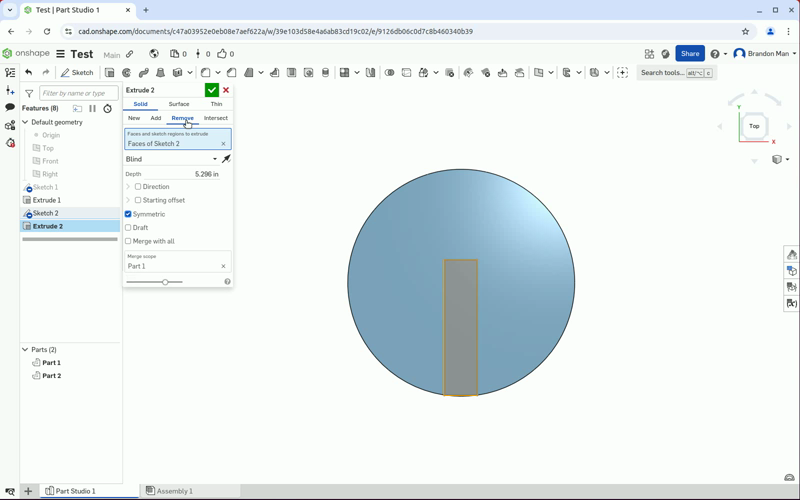
key(tab, 2)
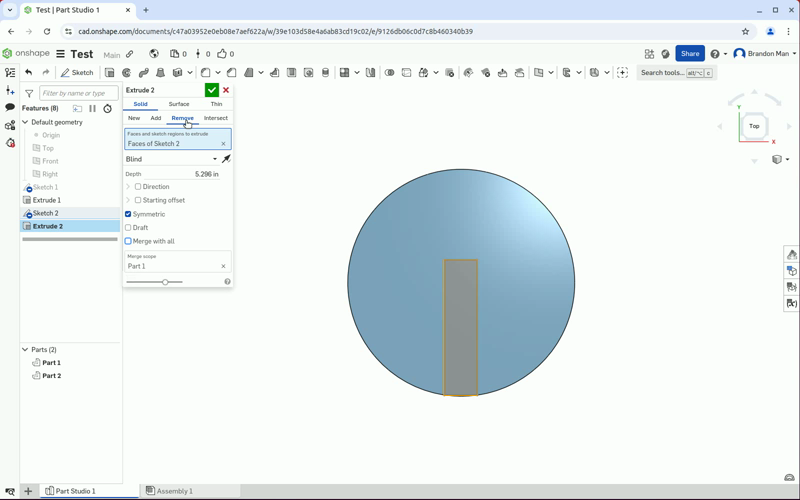
key(space)
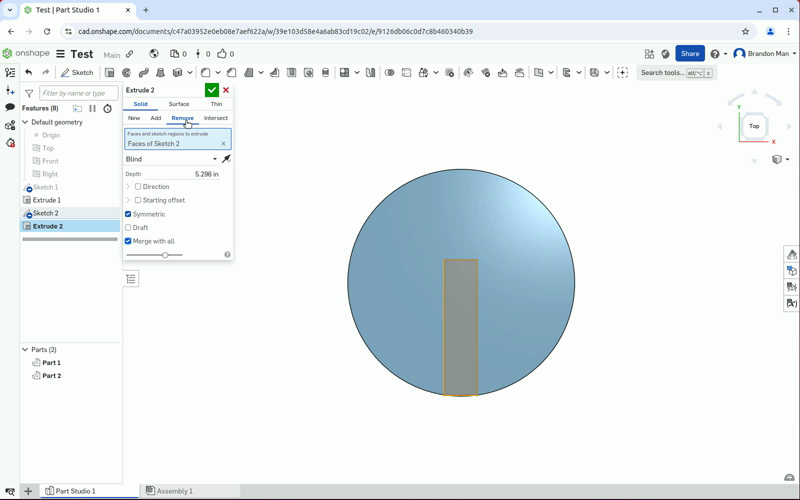
key(enter)
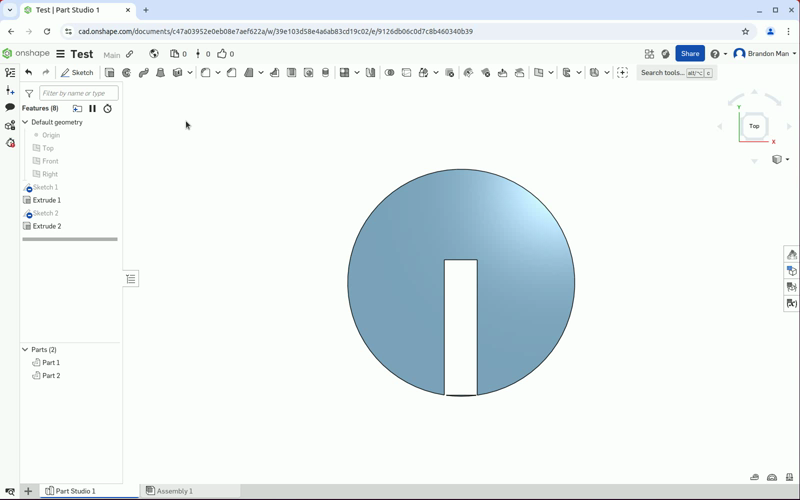
key(shift+h)
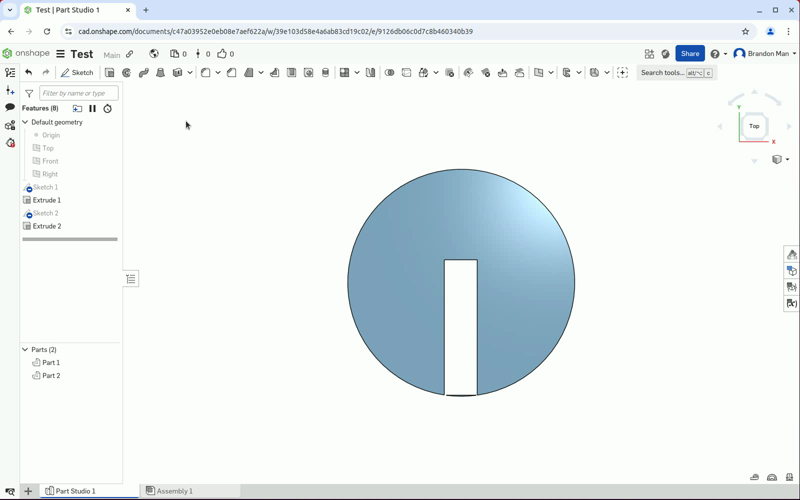
key(shift+h)
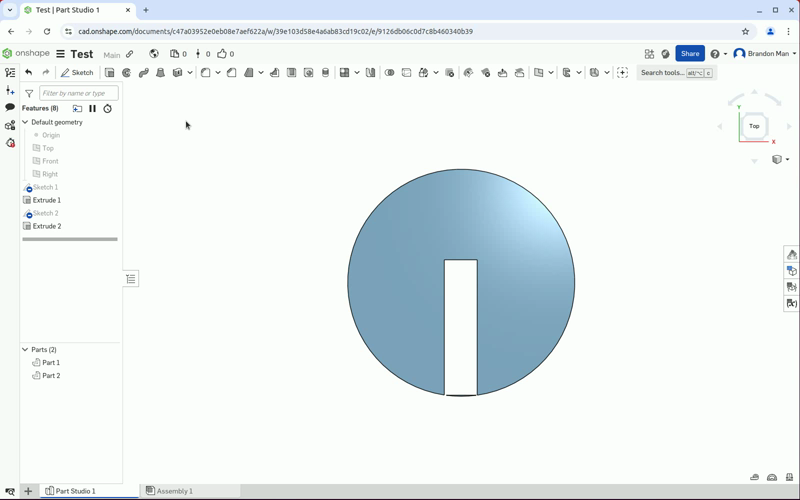
key(shift+7)
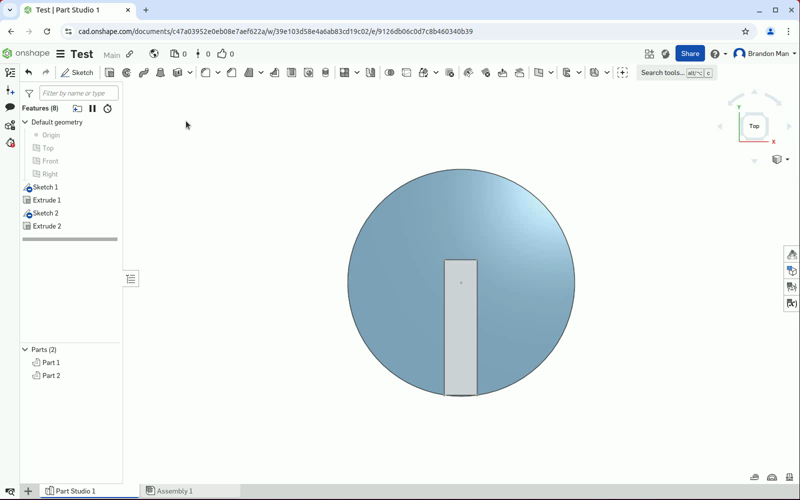
key(up, 3)
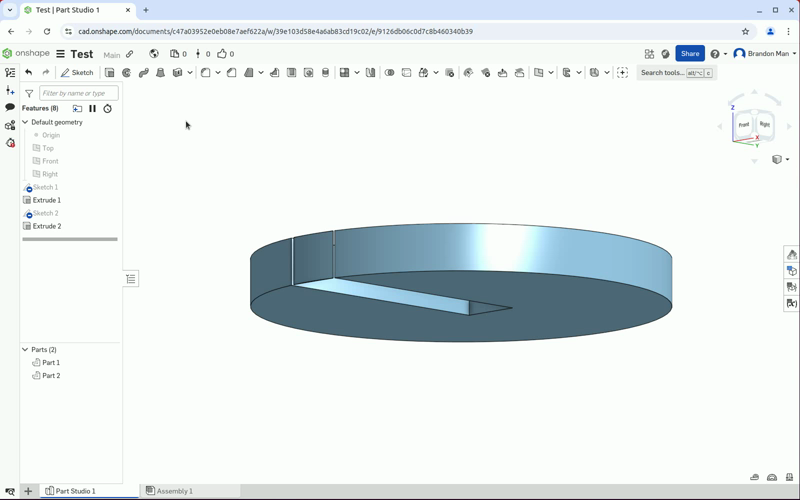
key(left, 3)
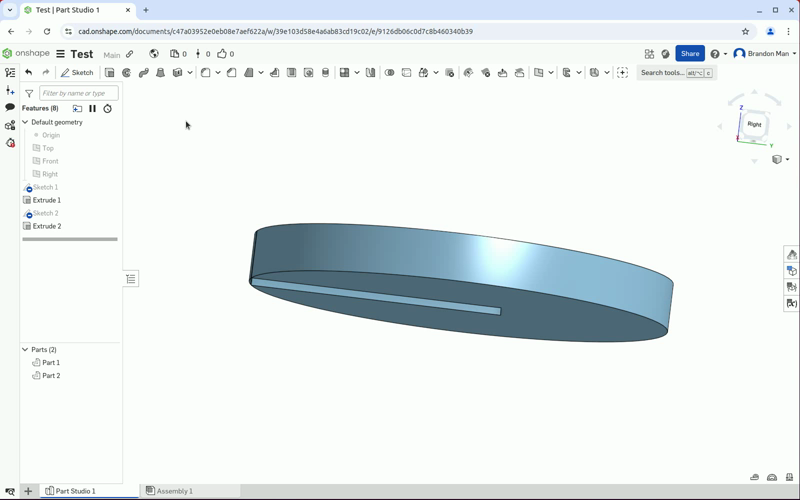
key(right, 3)
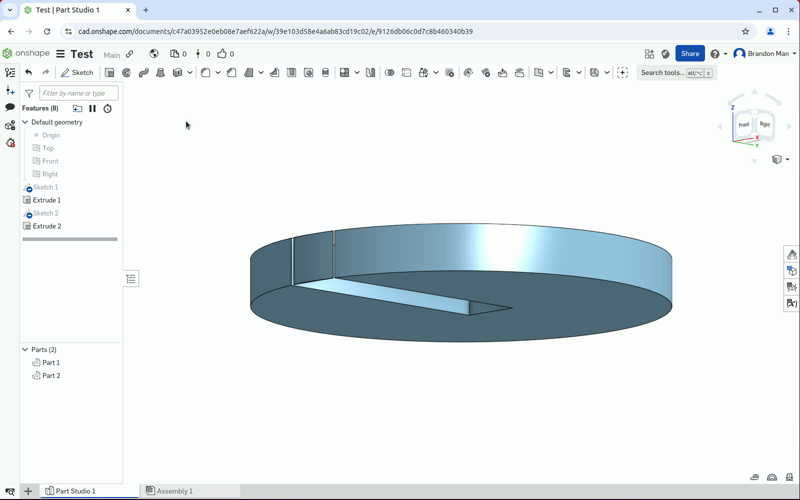
key(down, 3)
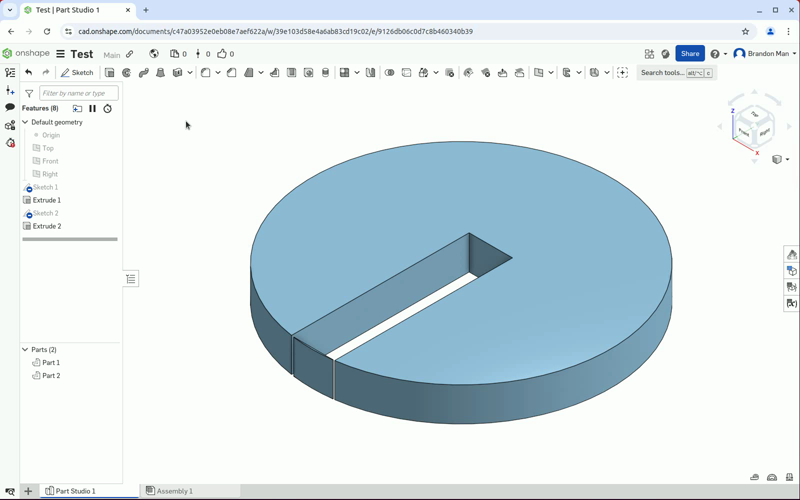
mouse_move(73, 189)
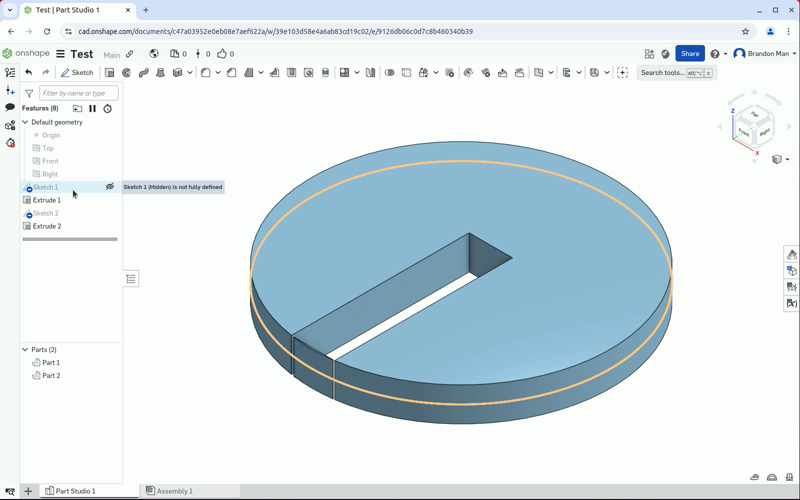
click(73, 189)